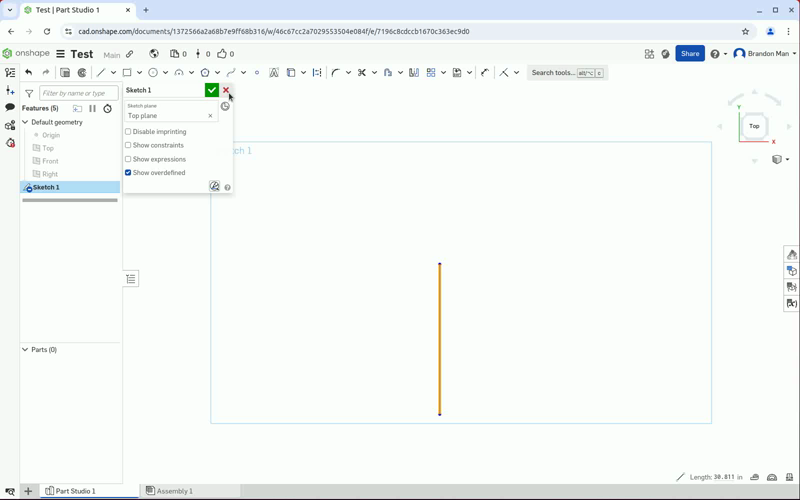
key(shift+h)
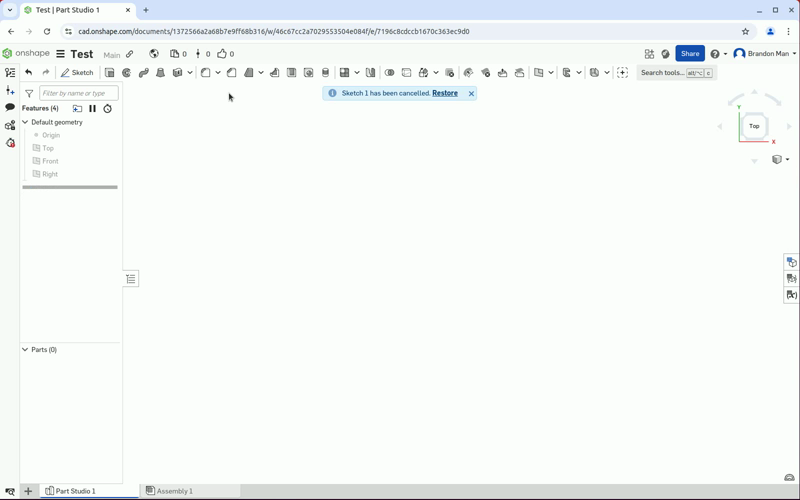
mouse_move(73, 352)
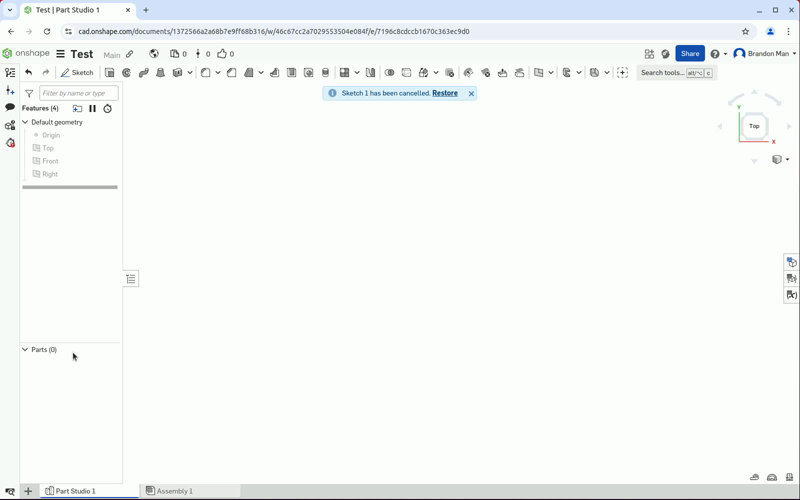
key(y)
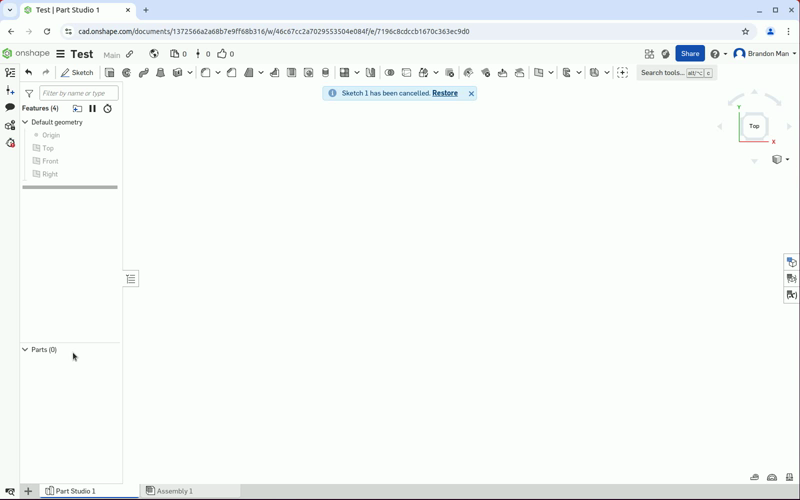
key(shift+p)
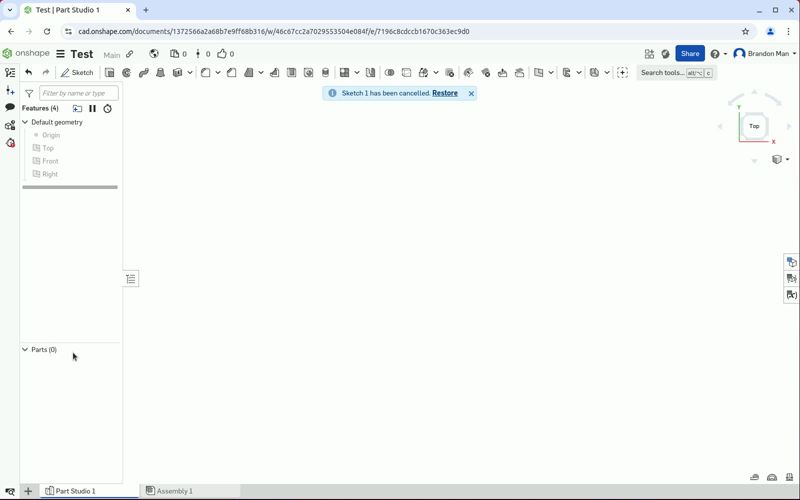
key(space)
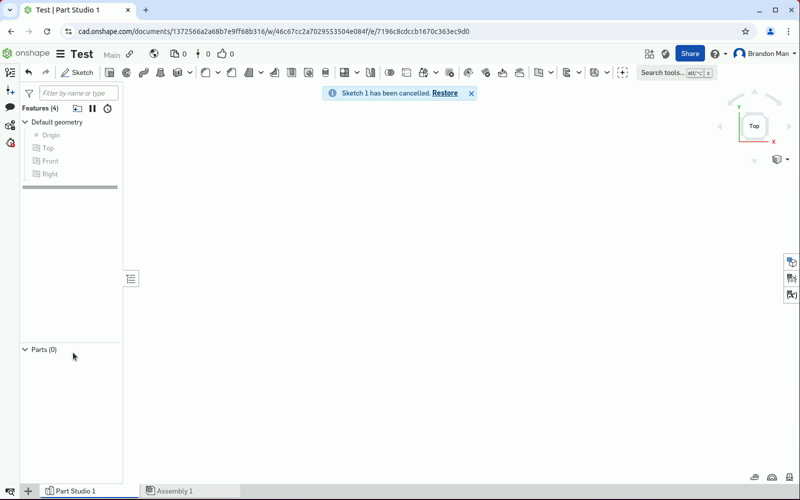
key_down(shift)
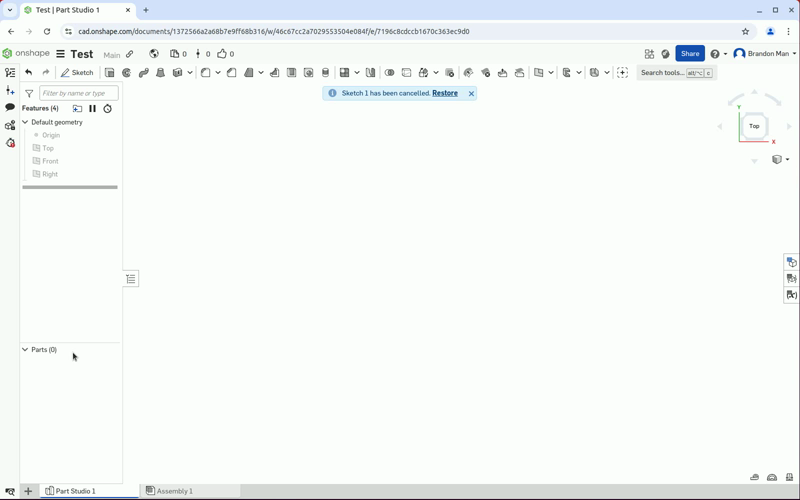
key(up)
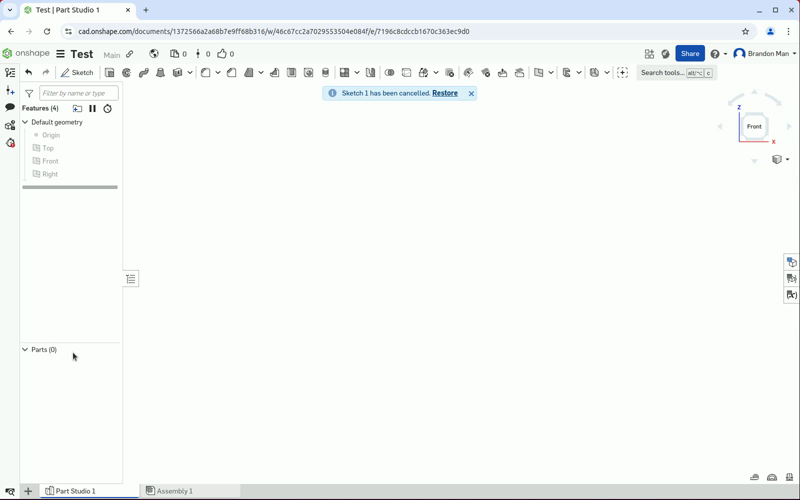
key_up(shift)
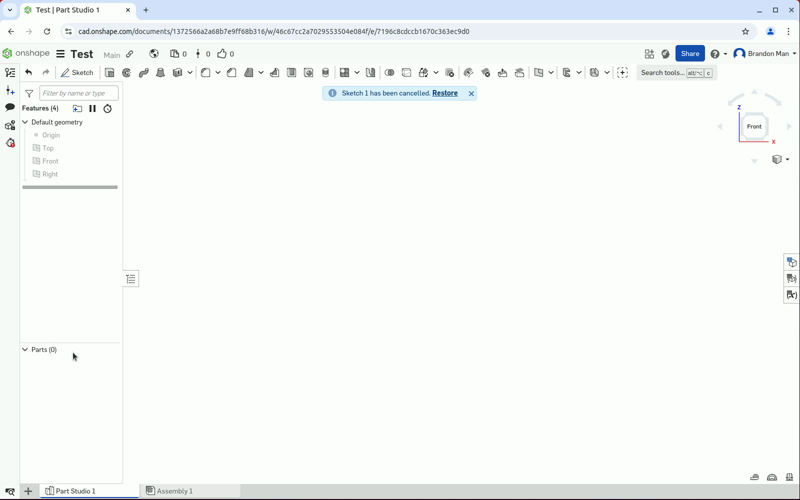
mouse_move(73, 352)
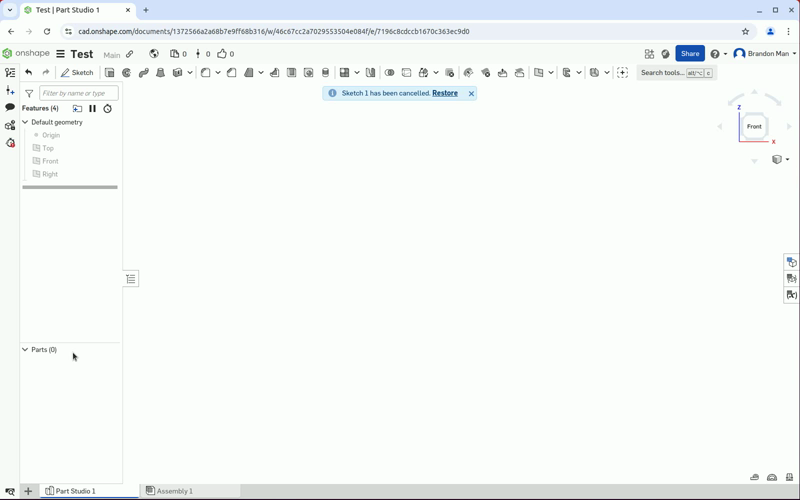
key(shift+y)
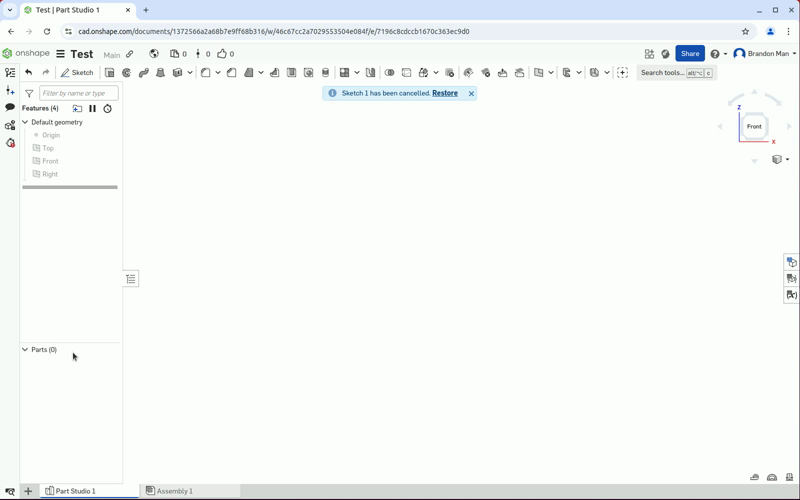
key(shift+s)
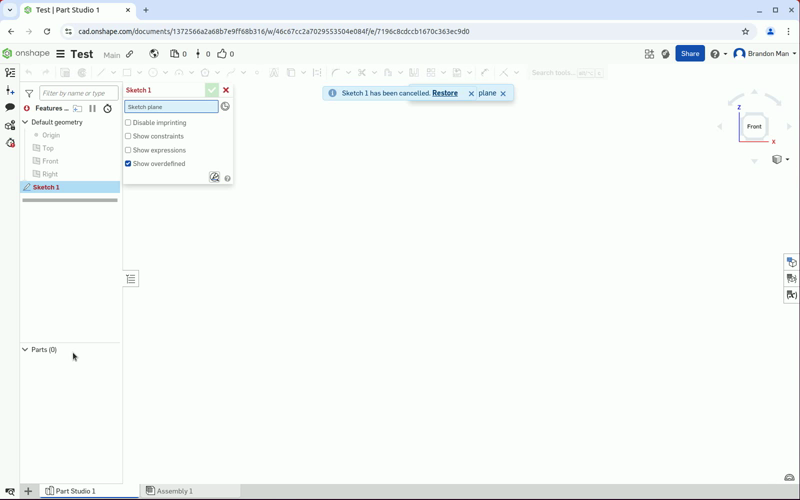
mouse_move(73, 163)
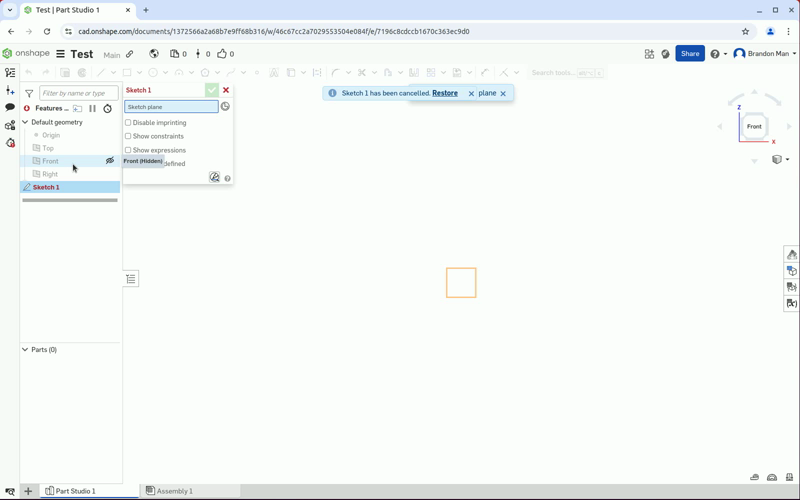
click(73, 163)
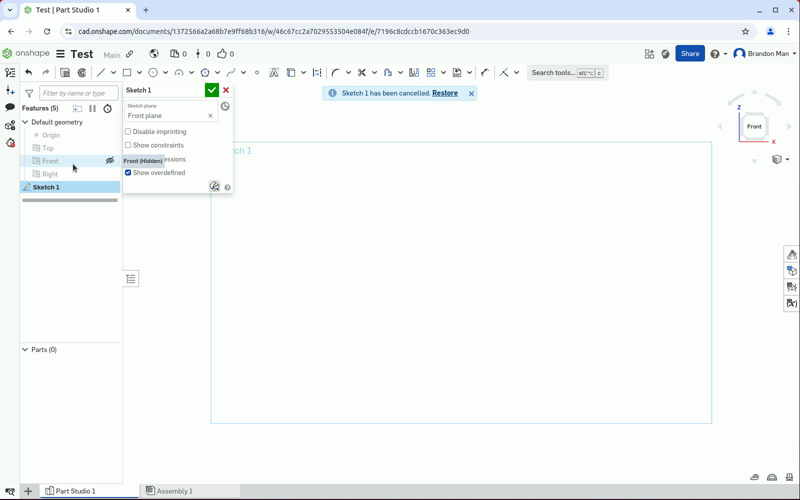
mouse_move(73, 352)
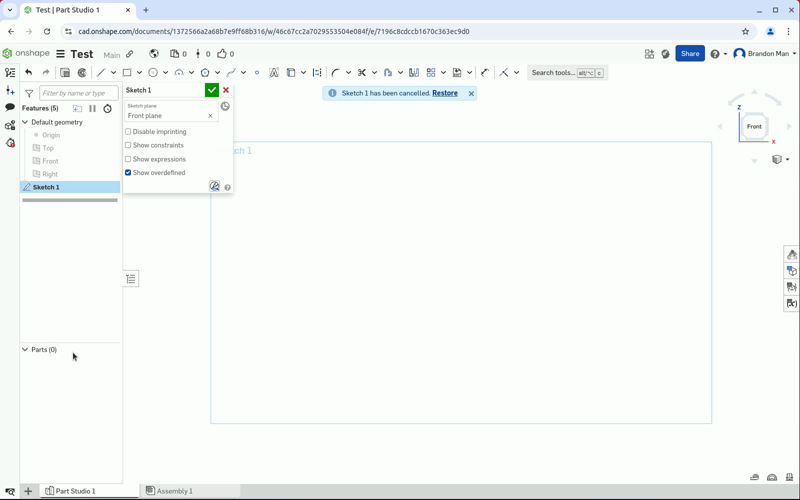
key(y)
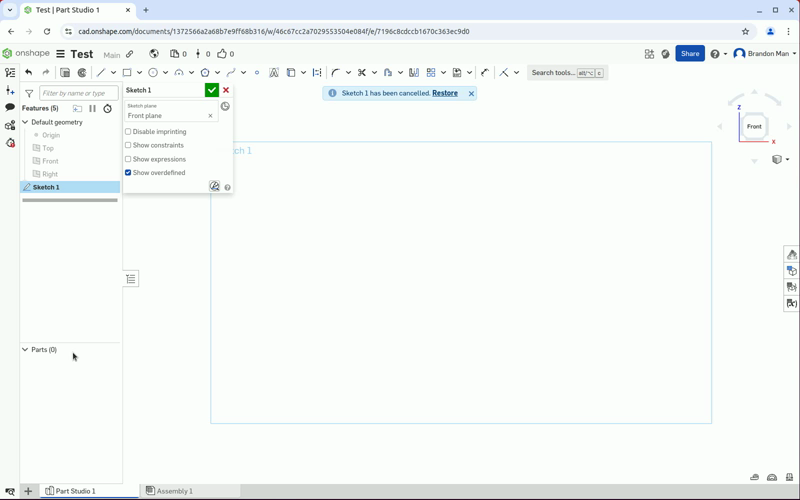
key(l)
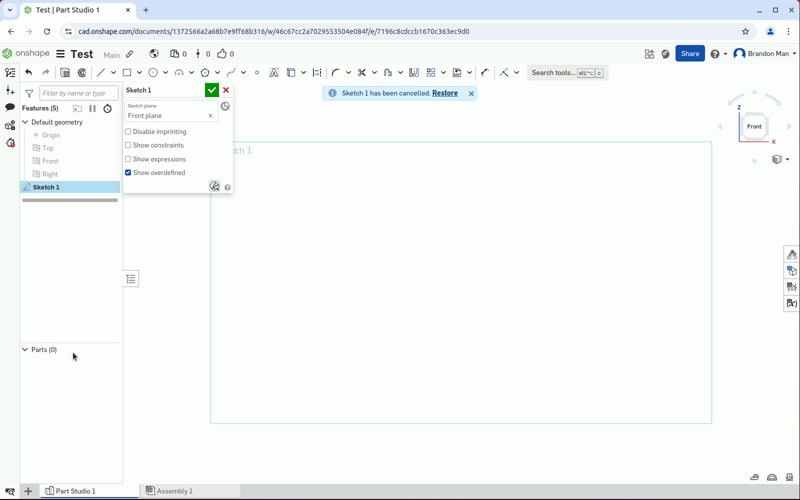
key_down(shift)
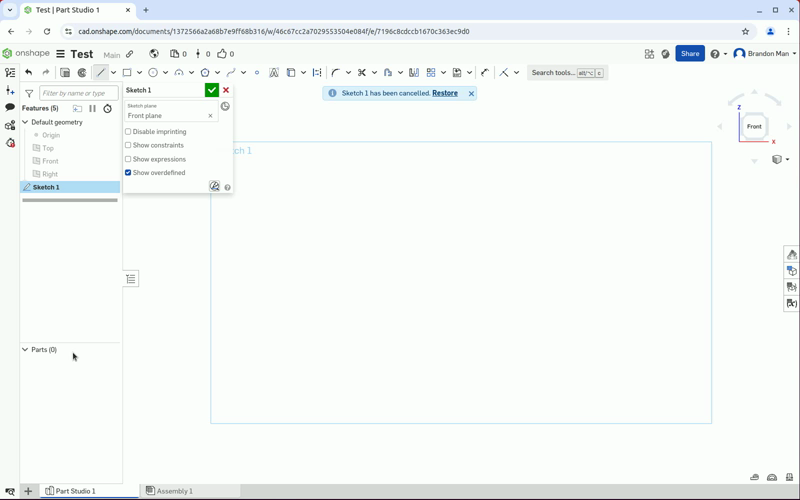
mouse_move(401, 314)
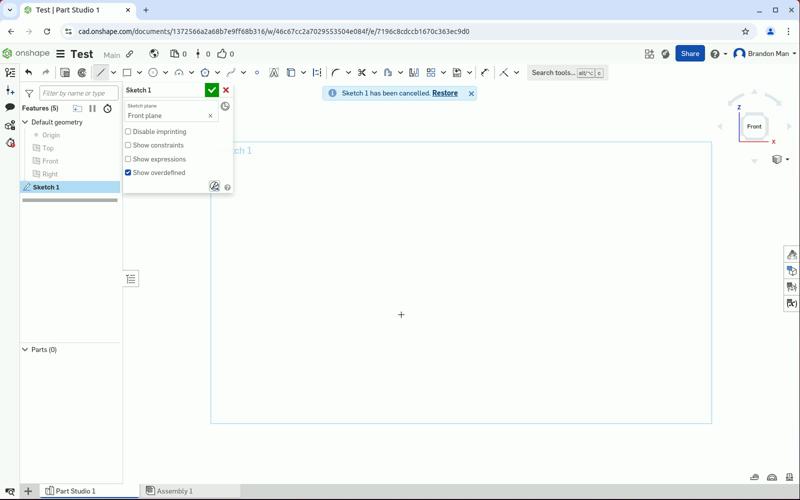
click(401, 314)
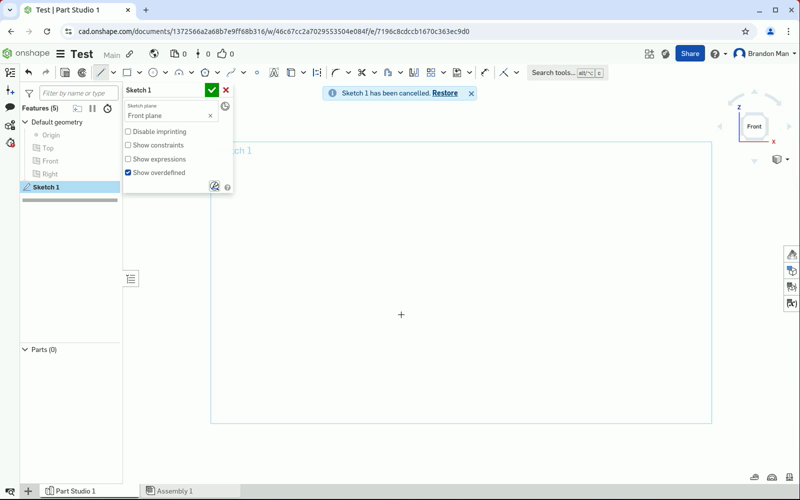
key_up(shift)
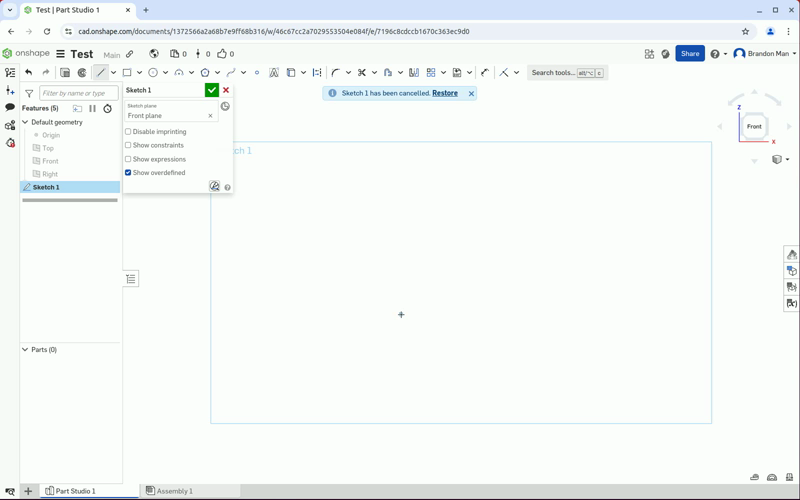
key_down(shift)
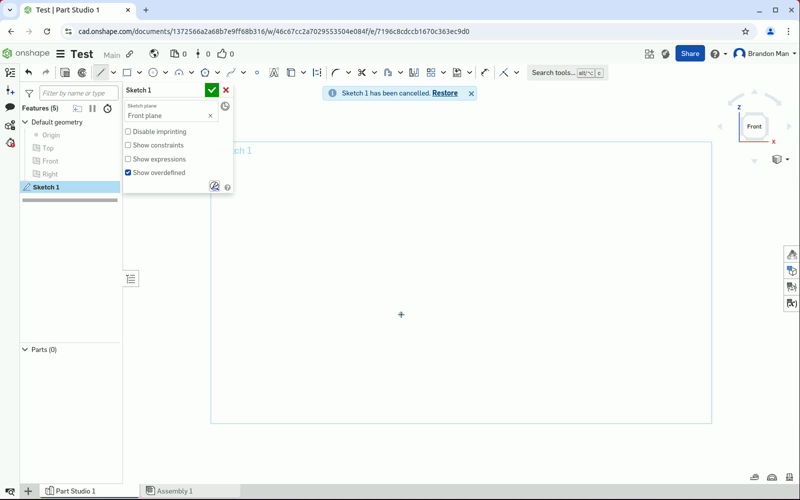
mouse_move(521, 314)
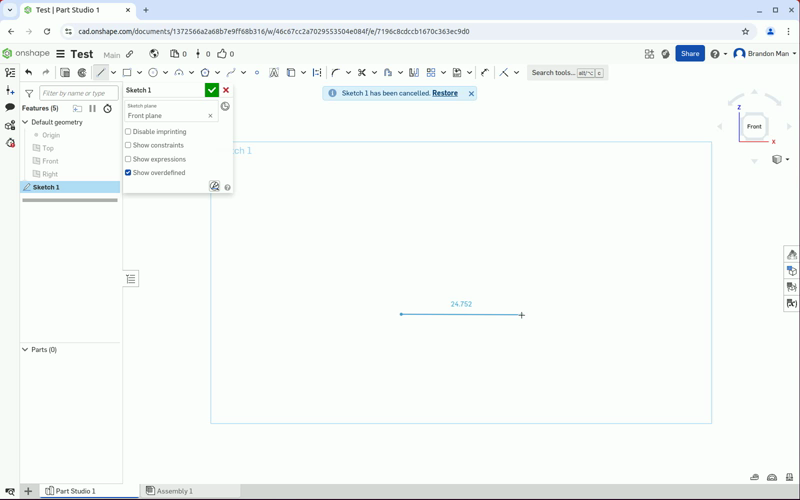
click(521, 314)
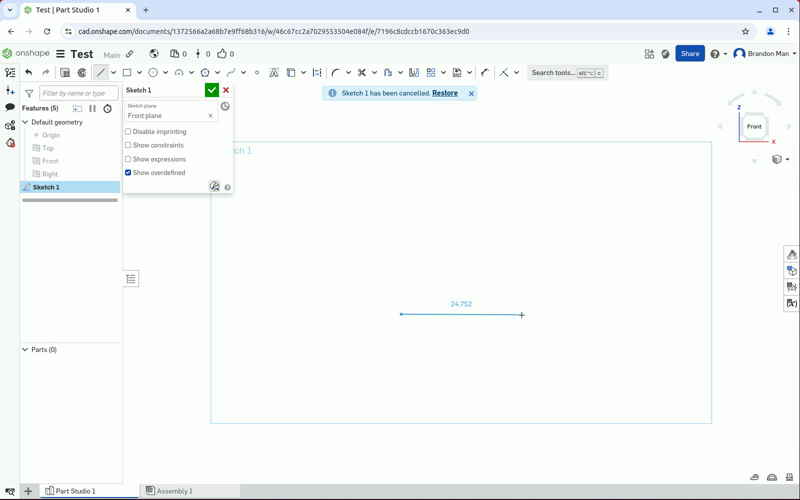
key_up(shift)
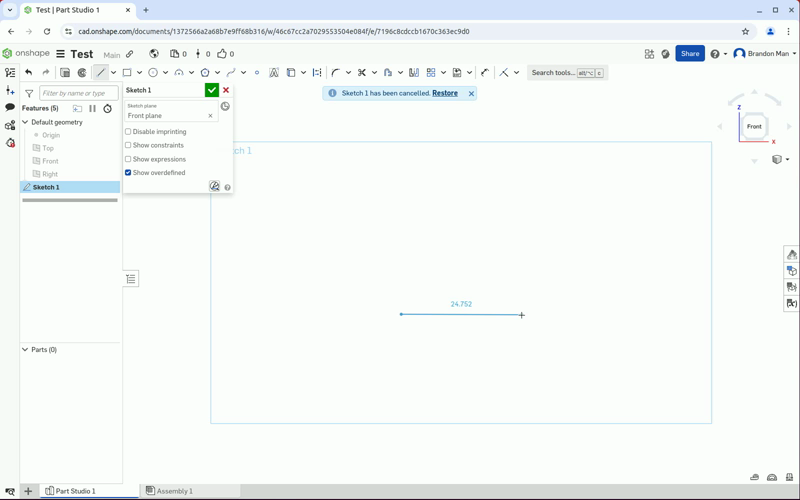
key_down(shift)
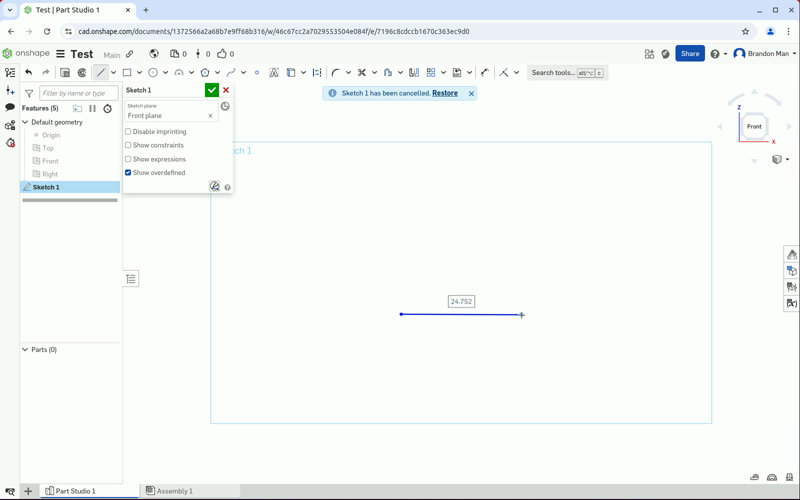
mouse_move(521, 249)
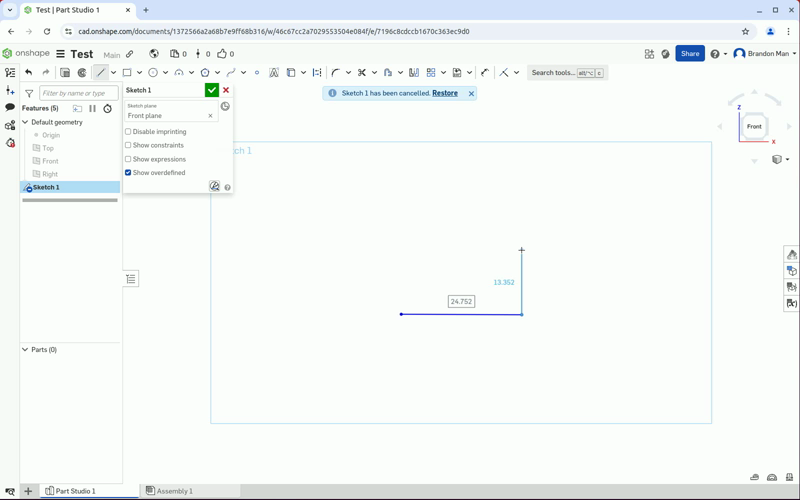
click(521, 249)
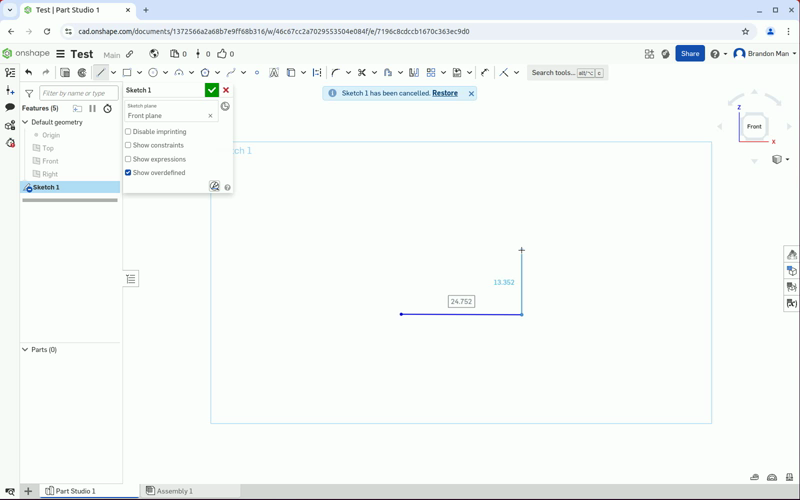
key_up(shift)
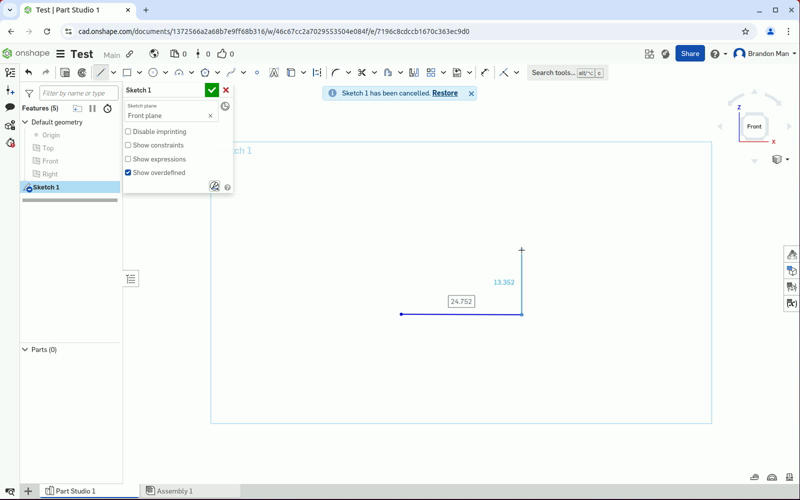
key_down(shift)
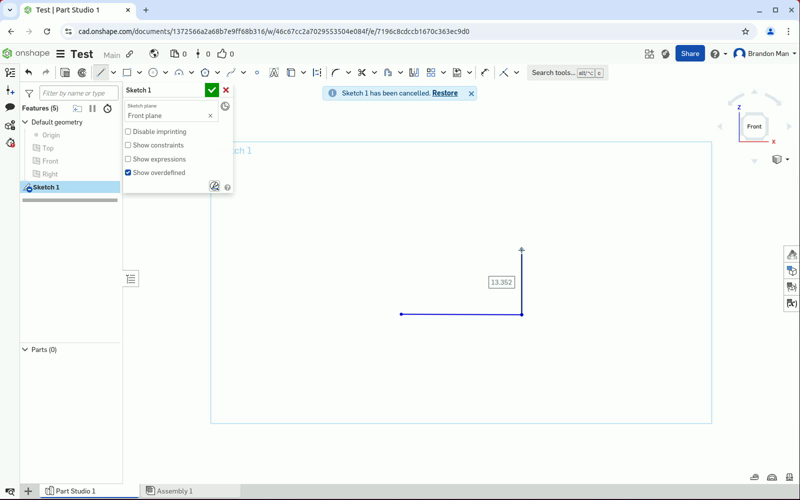
mouse_move(401, 249)
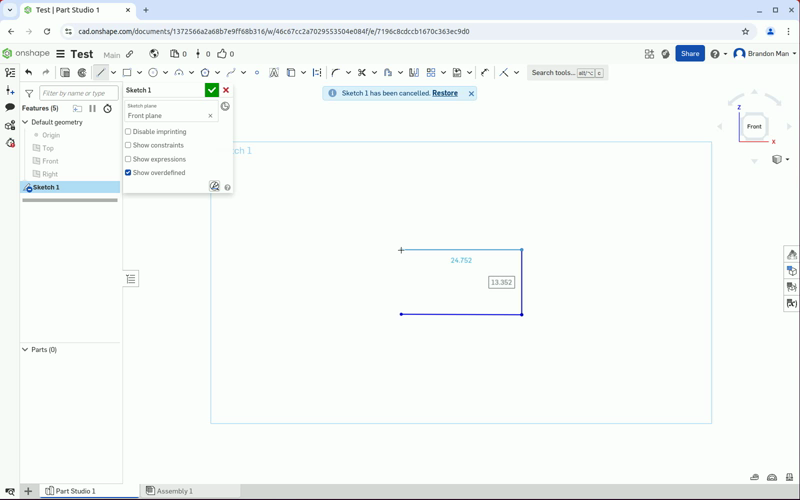
click(401, 249)
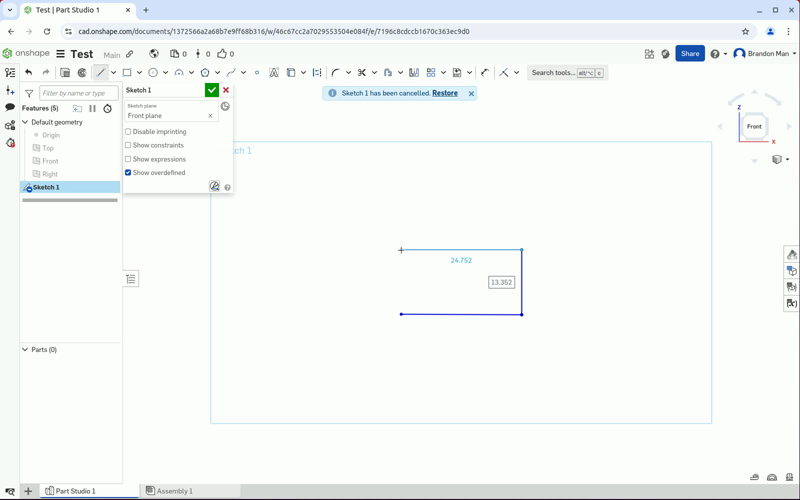
key_up(shift)
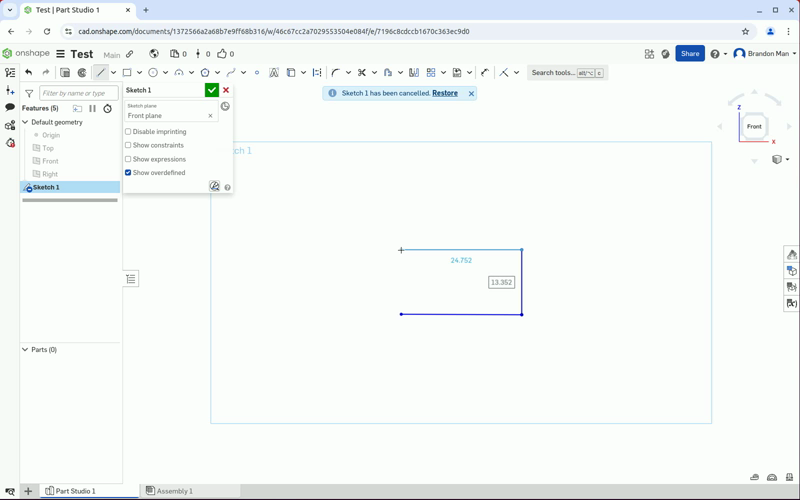
key_down(shift)
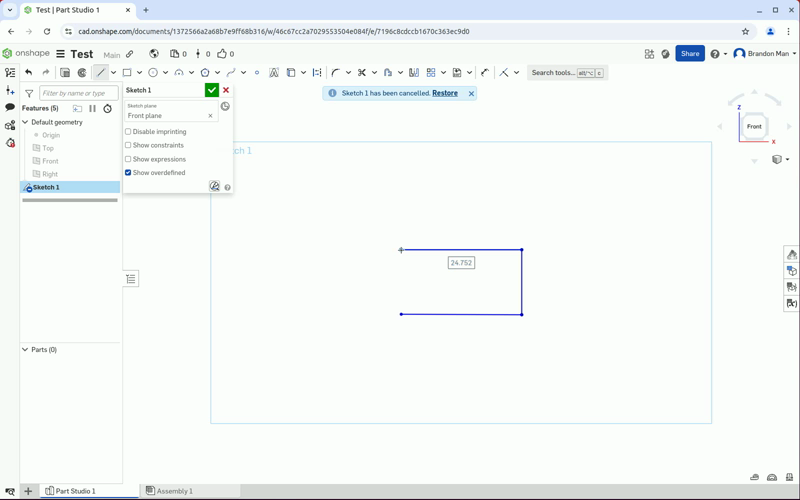
mouse_move(401, 314)
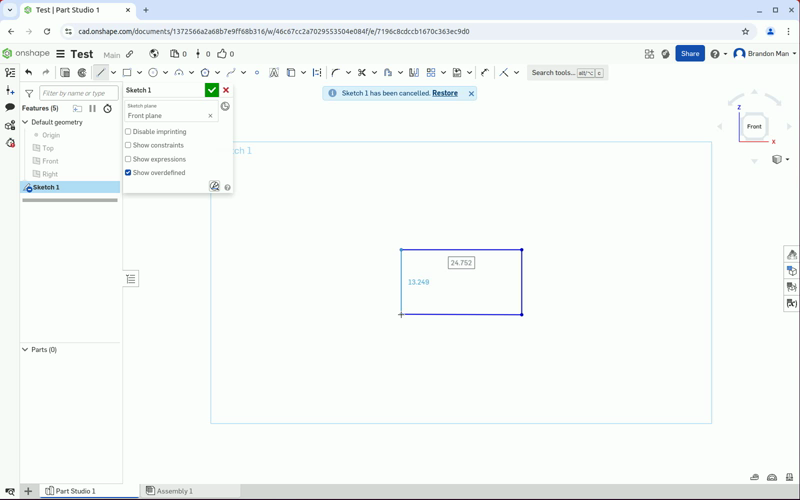
key_up(shift)
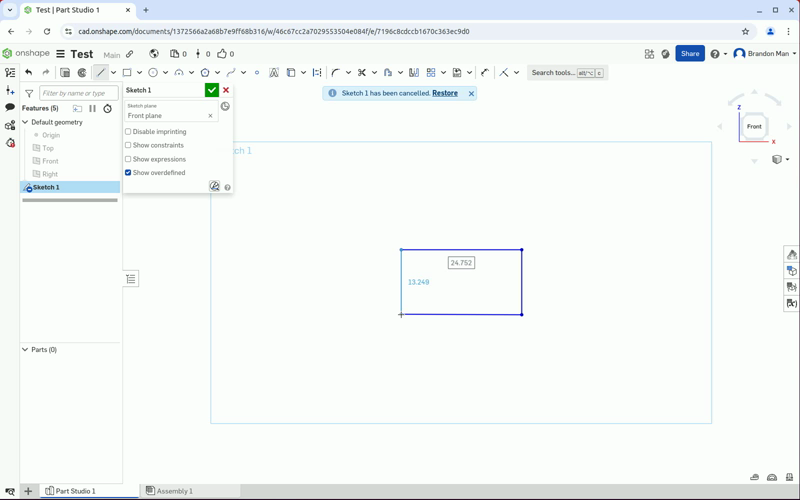
click(401, 314)
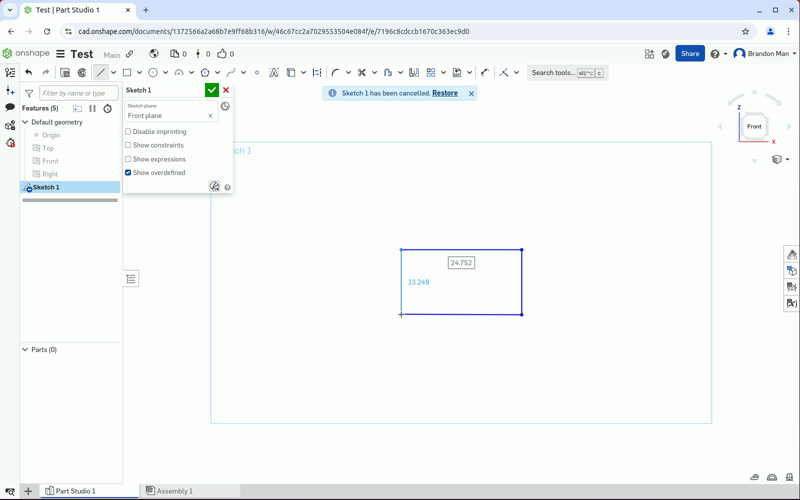
key(esc)
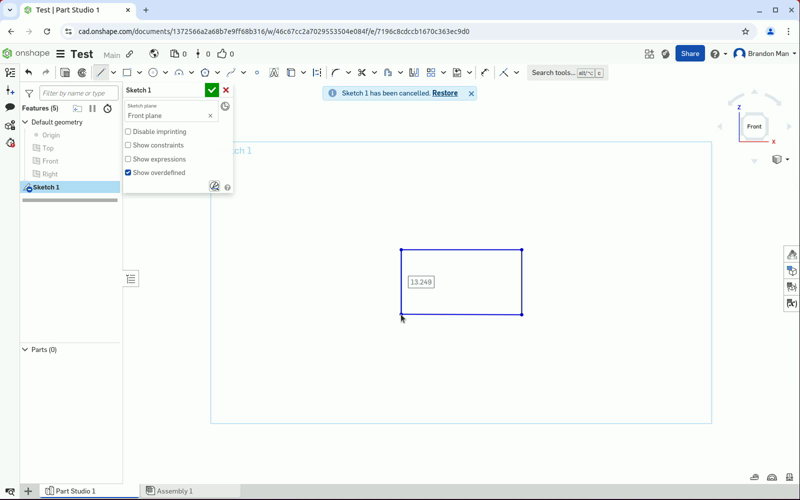
mouse_move(448, 278)
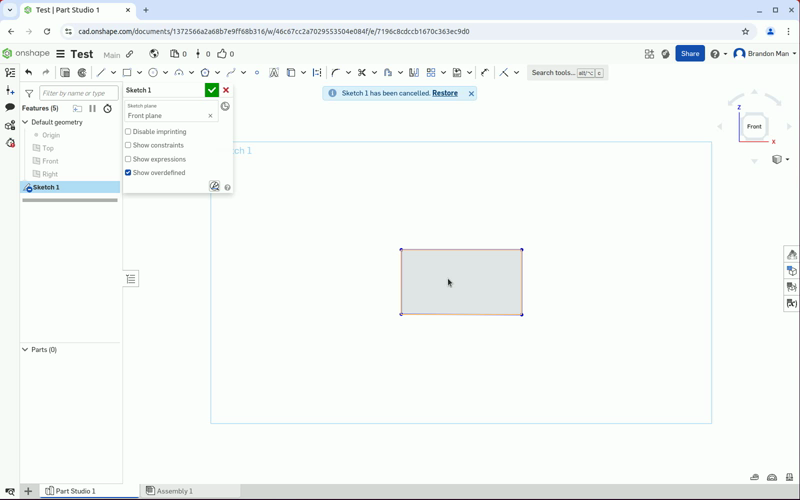
click(448, 278)
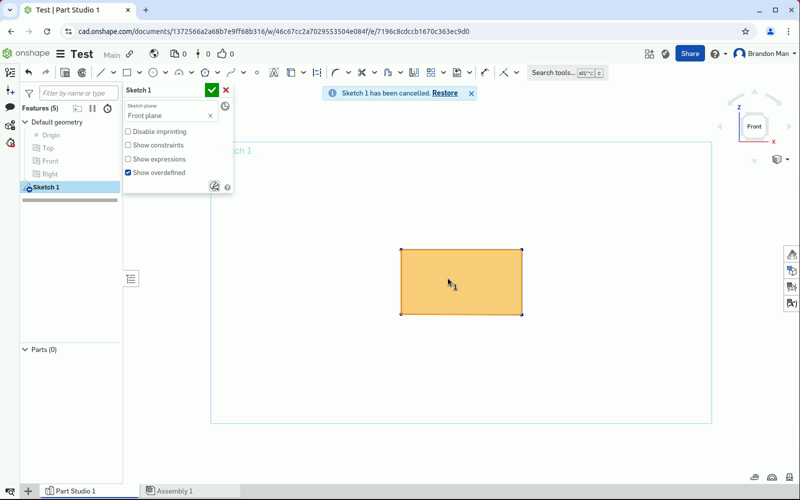
mouse_move(73, 352)
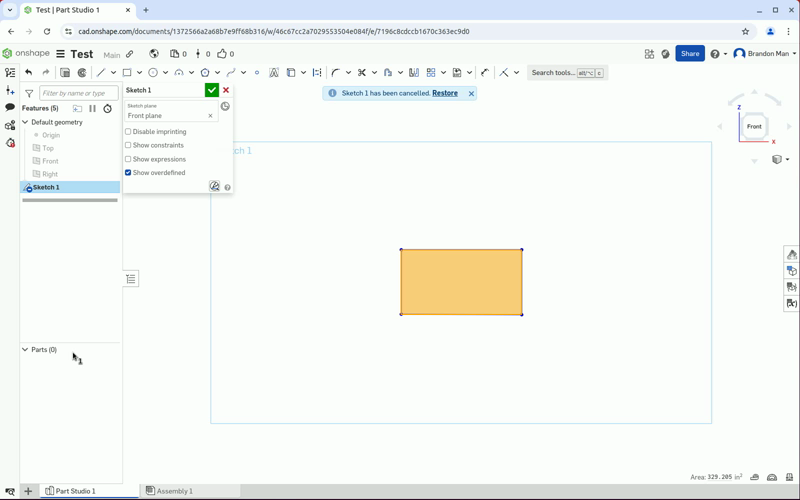
key(shift+y)
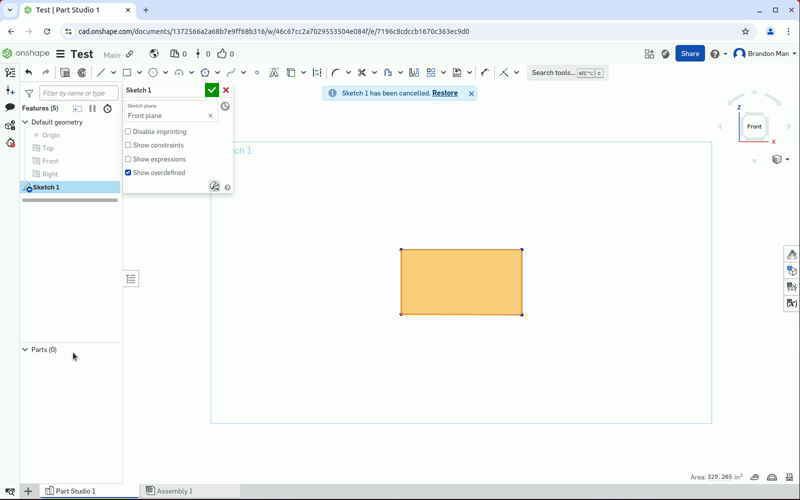
key(shift+e)
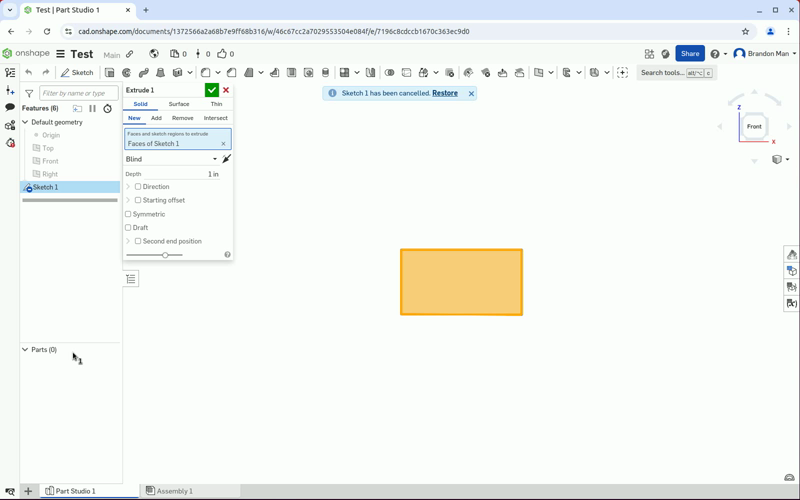
mouse_move(143, 106)
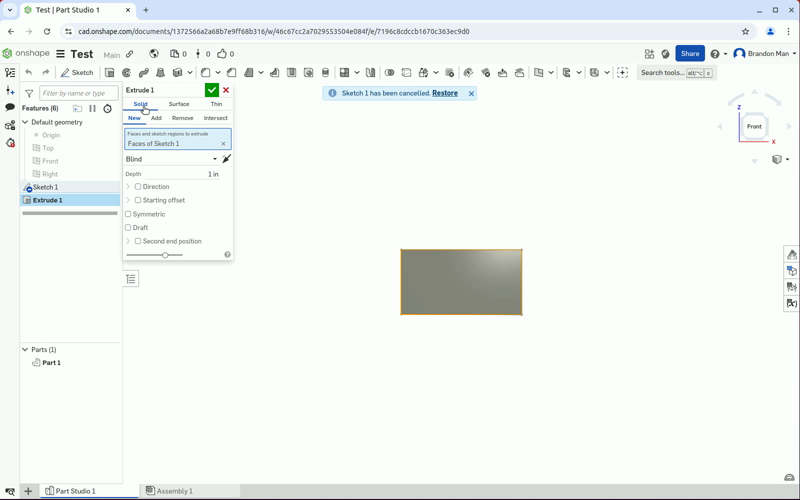
click(143, 106)
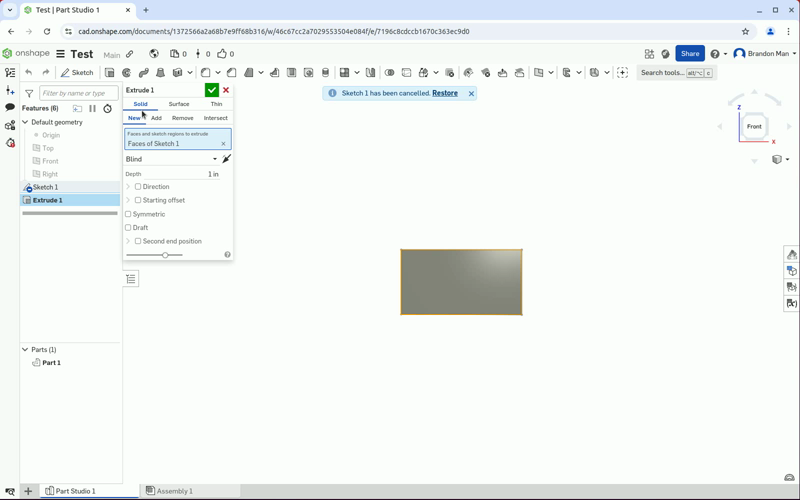
mouse_move(137, 120)
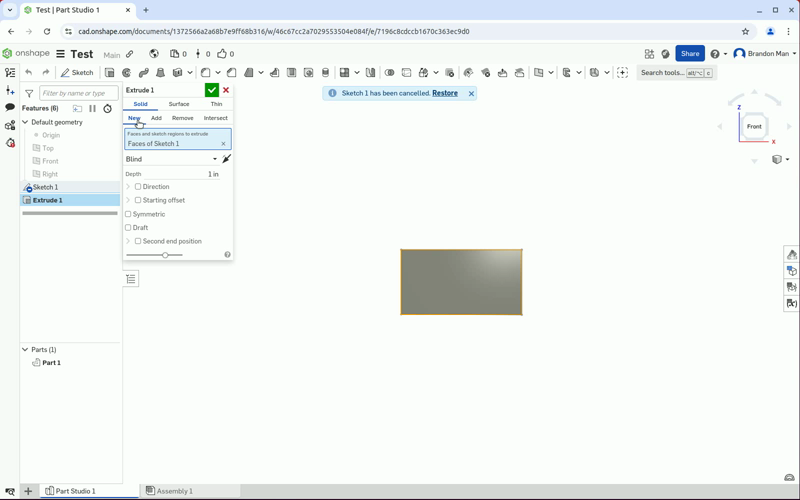
click(137, 120)
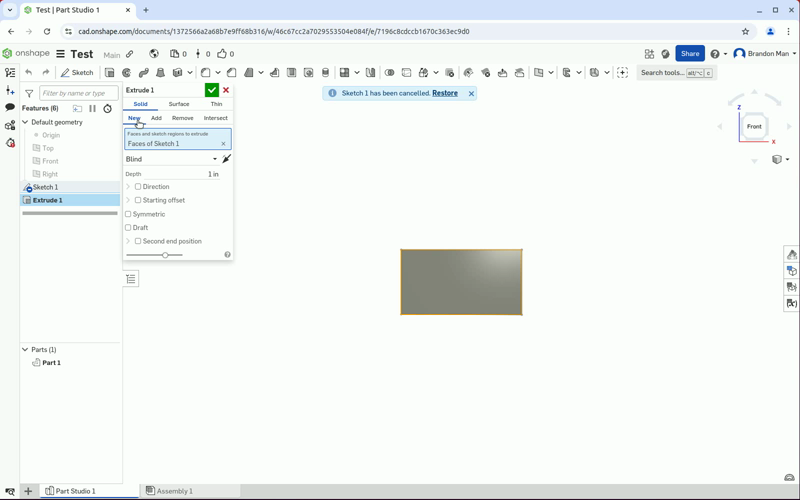
key(tab, 4)
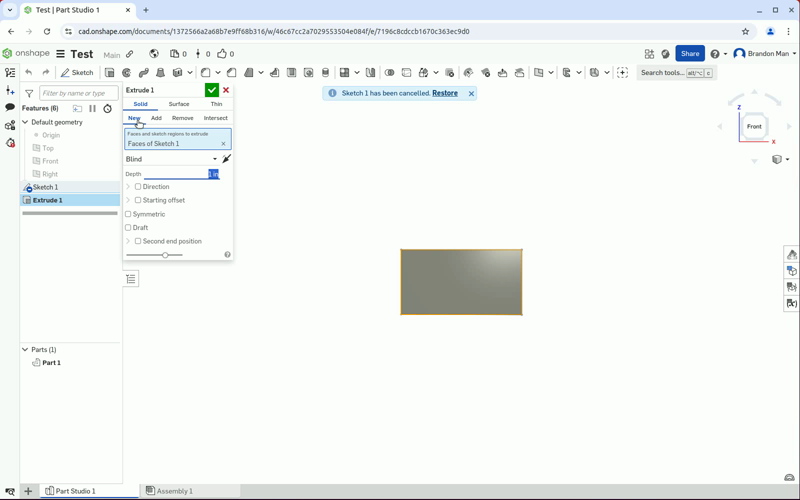
text(23.108)
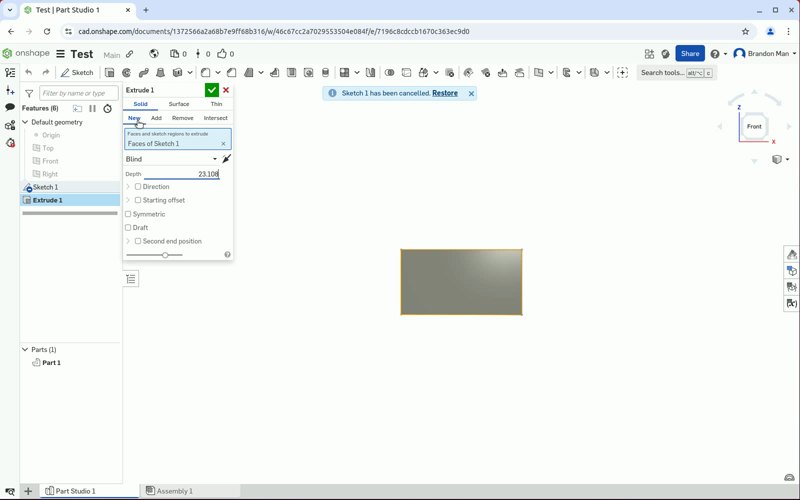
key(enter)
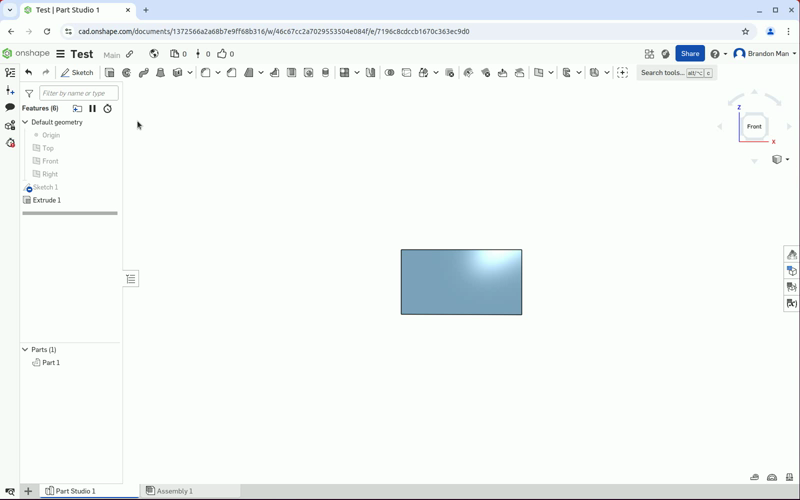
key(shift+h)
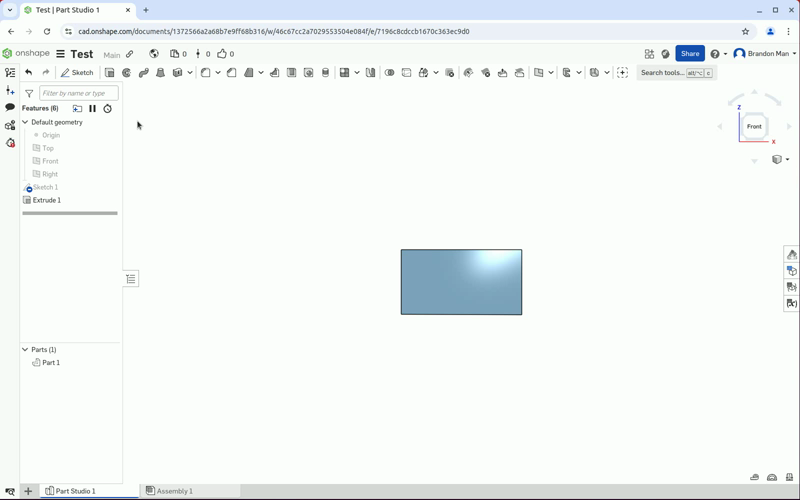
key(shift+h)
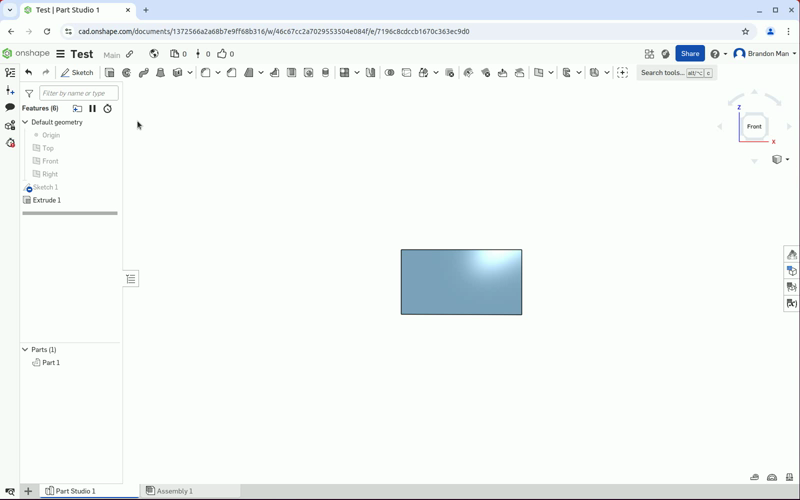
mouse_move(73, 189)
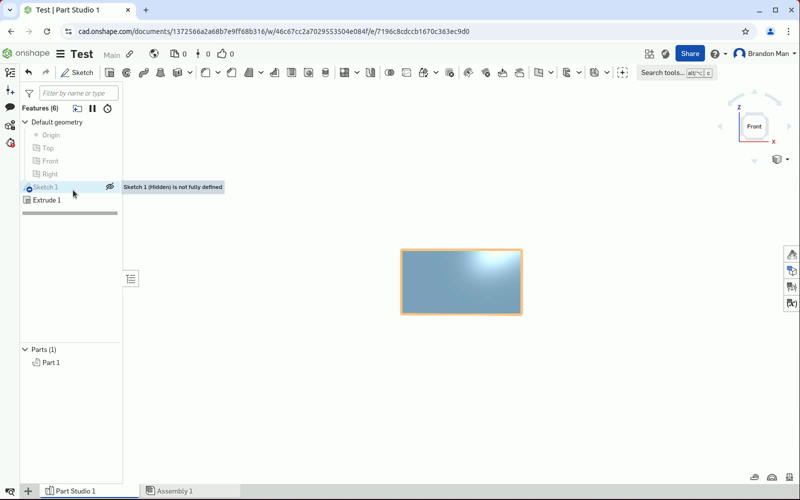
click(73, 189)
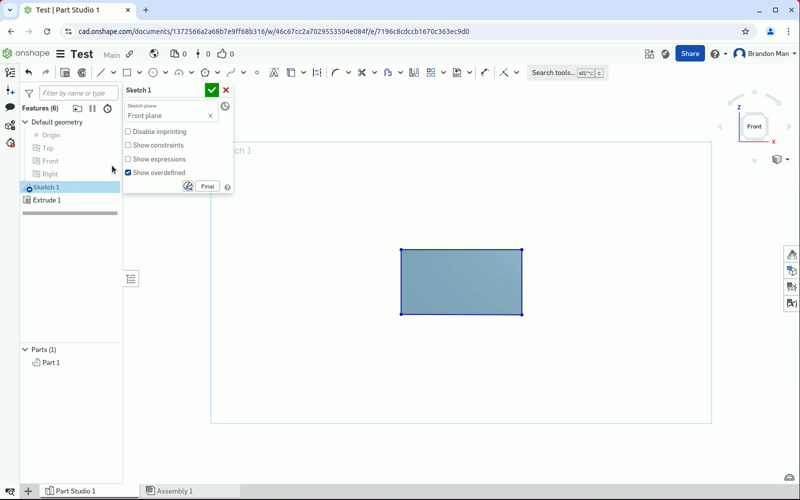
mouse_move(229, 92)
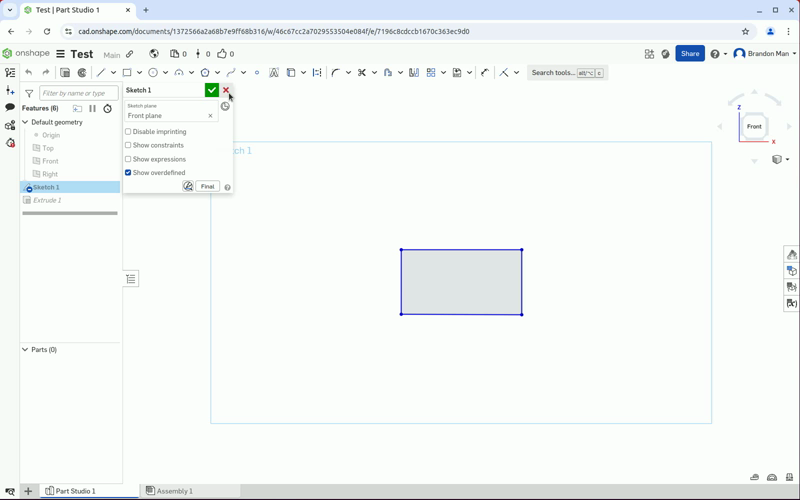
click(229, 92)
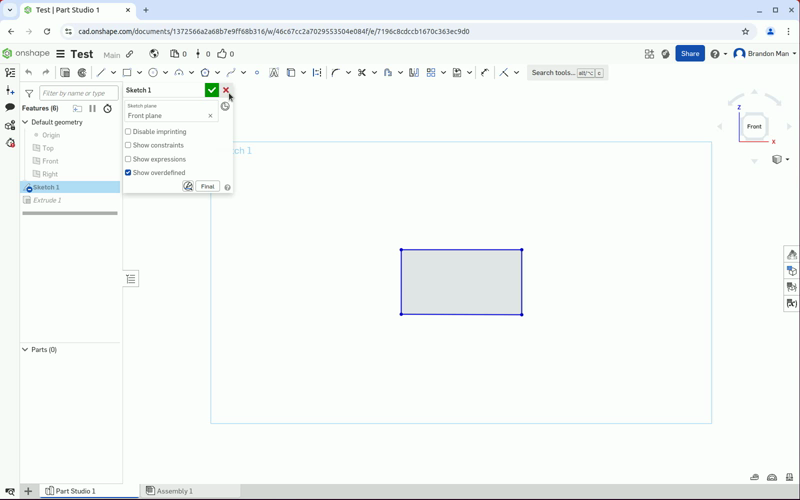
key(shift+s)
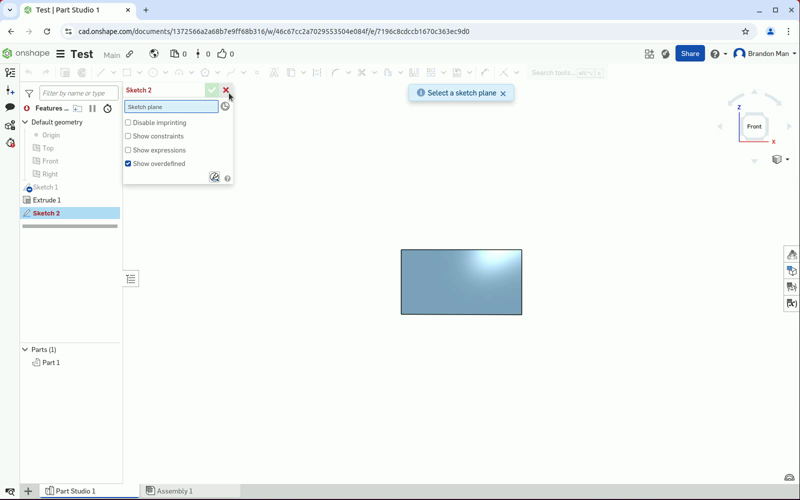
mouse_move(73, 163)
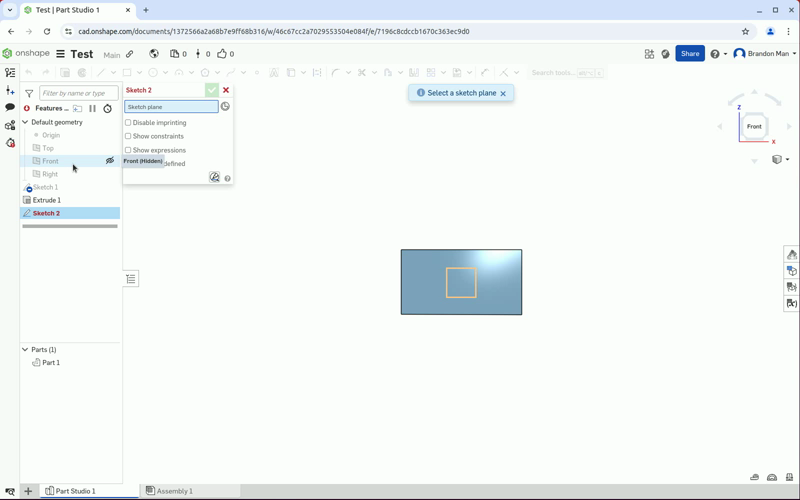
click(73, 163)
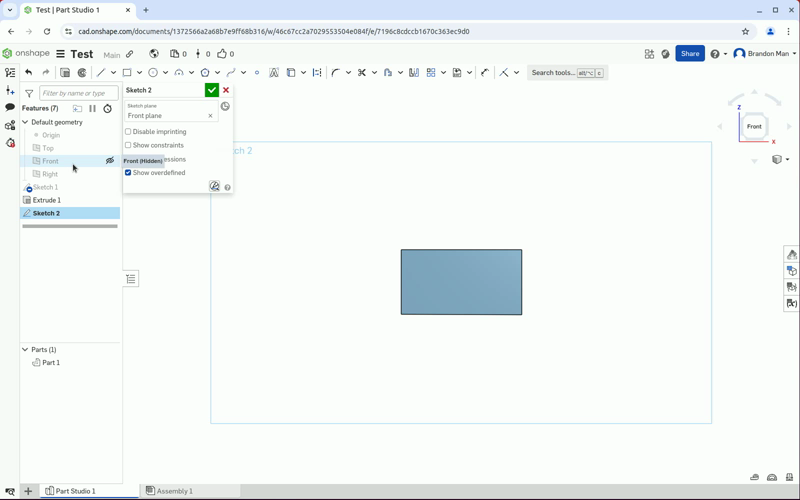
mouse_move(73, 352)
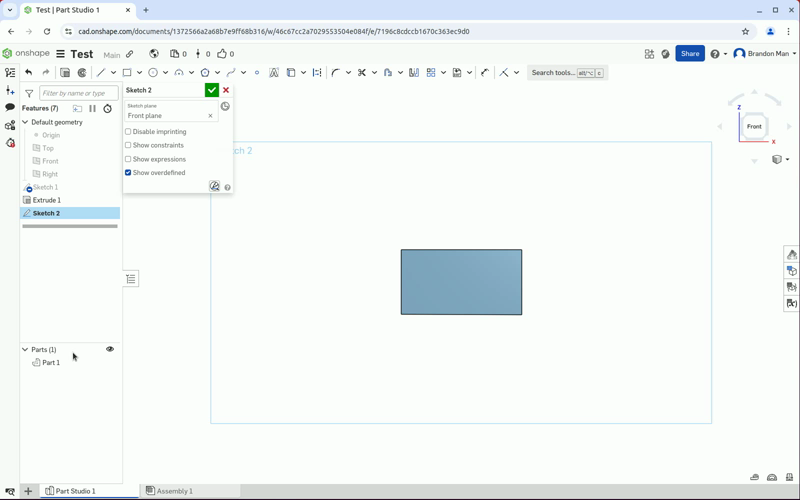
key(y)
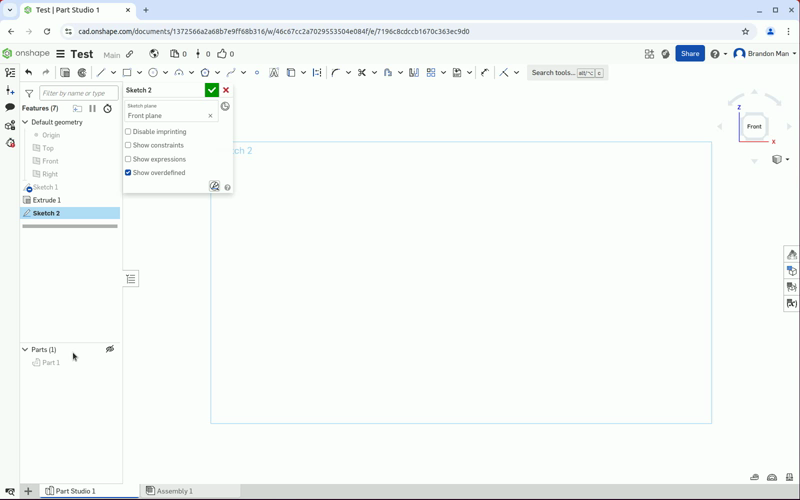
key(l)
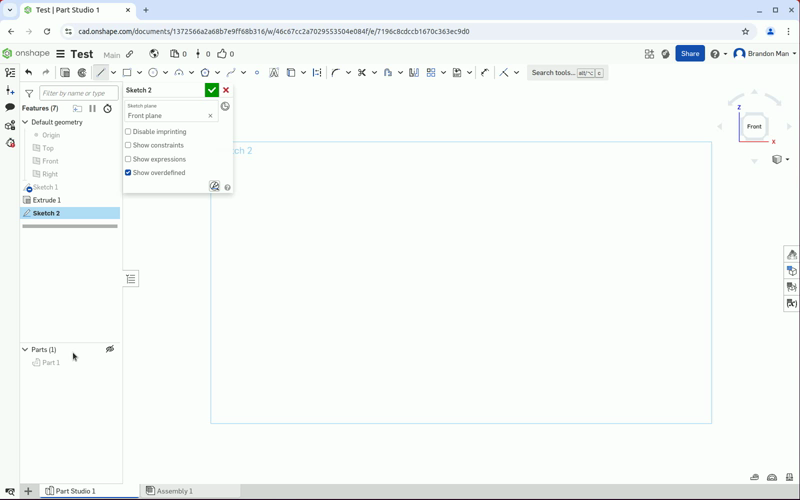
key_down(shift)
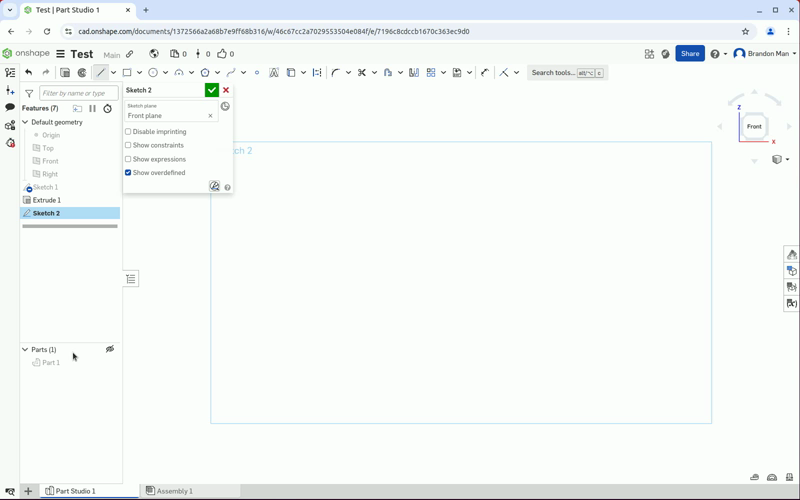
mouse_move(401, 314)
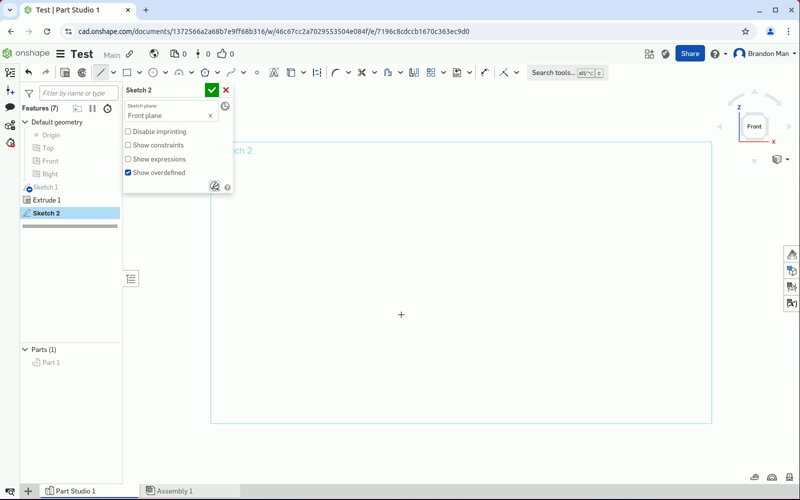
click(401, 314)
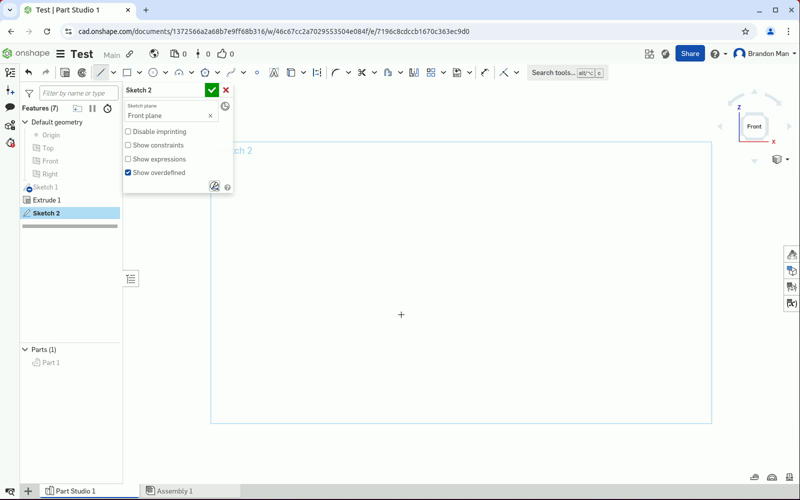
key_up(shift)
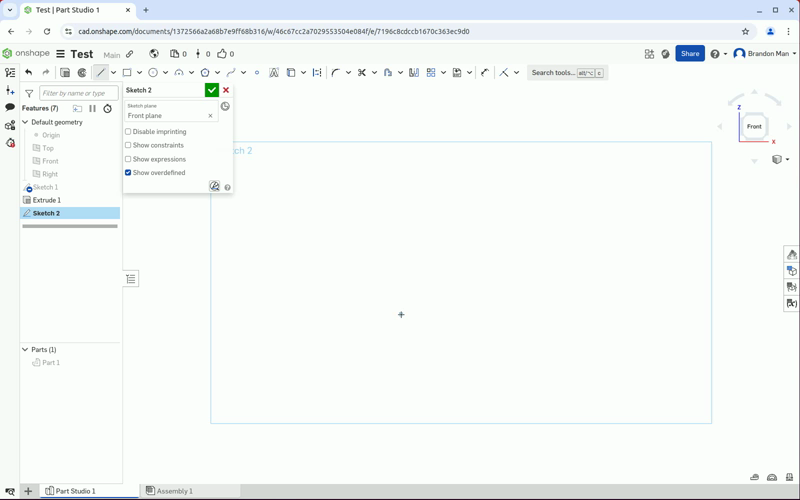
key_down(shift)
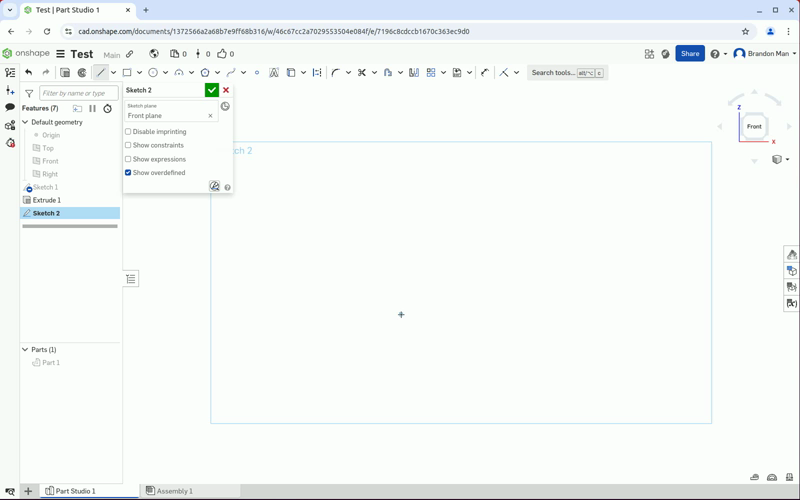
mouse_move(521, 314)
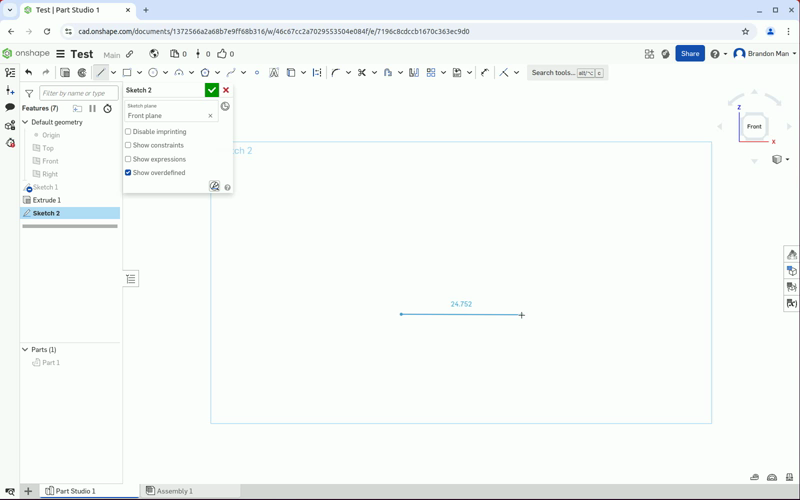
click(521, 314)
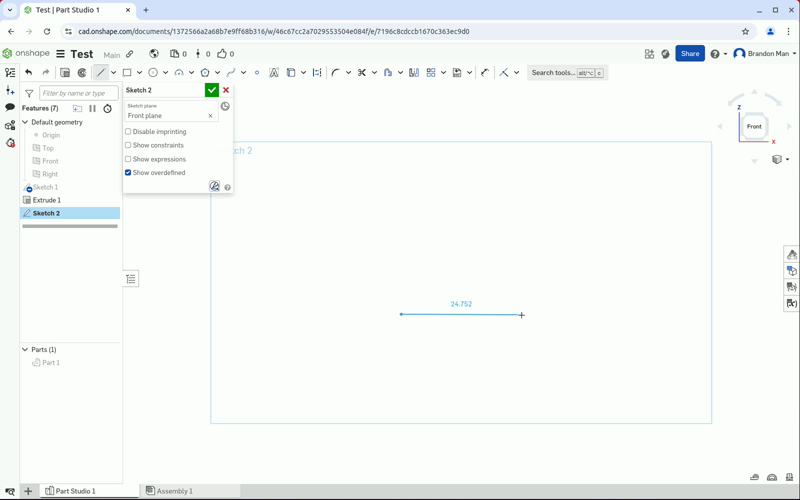
key_up(shift)
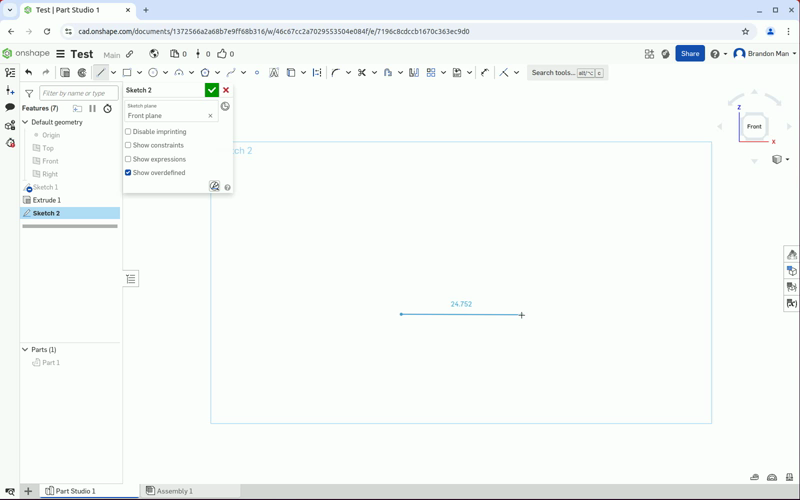
key_down(shift)
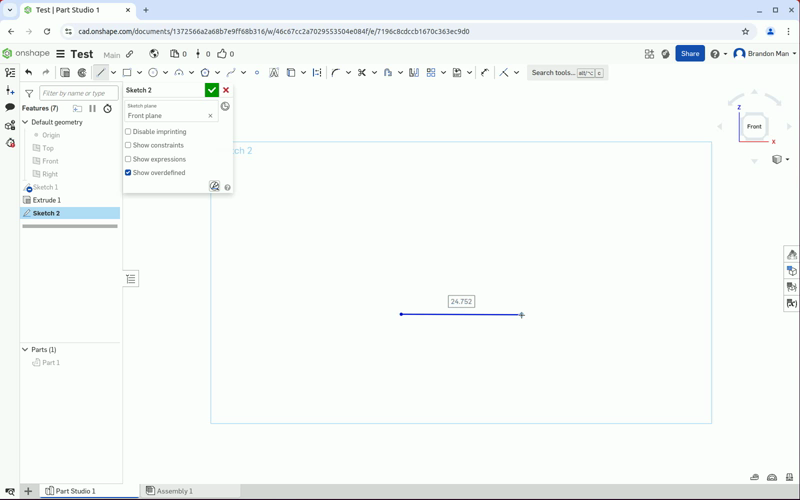
mouse_move(521, 249)
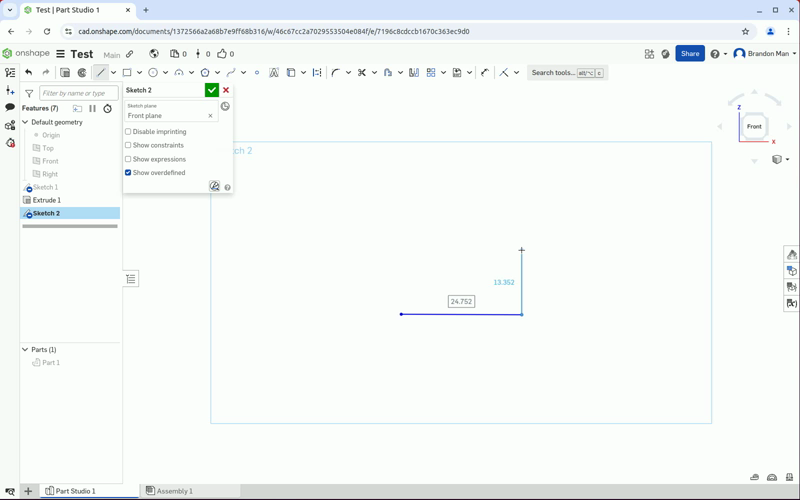
click(521, 249)
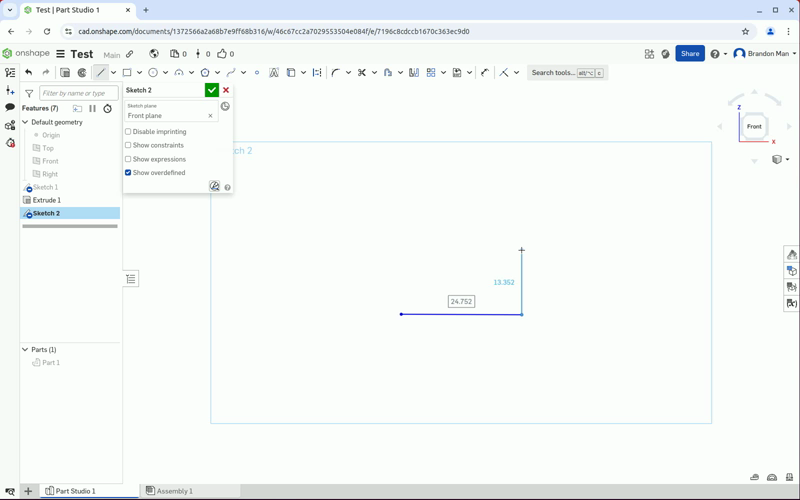
key_up(shift)
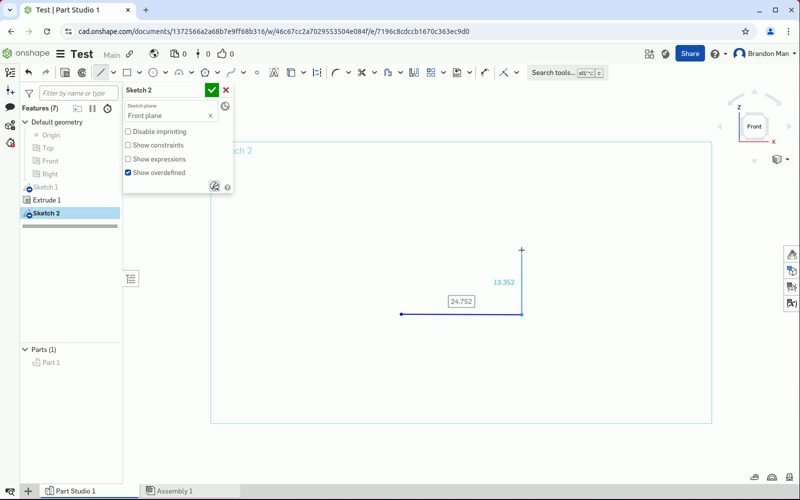
key_down(shift)
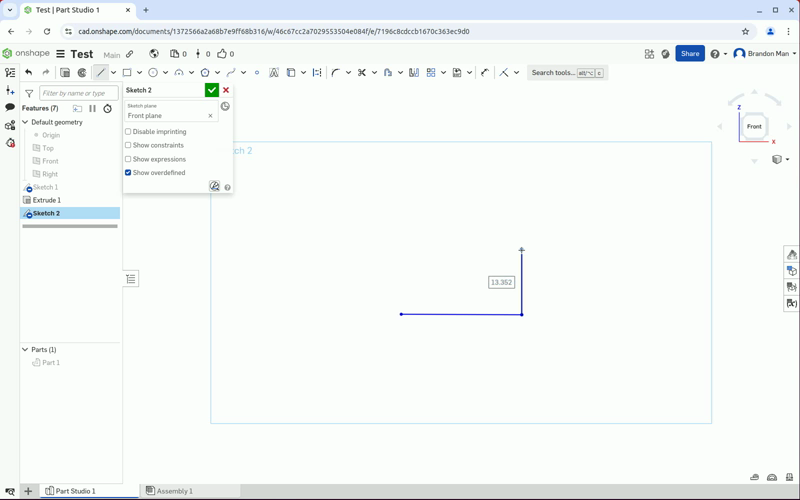
mouse_move(401, 249)
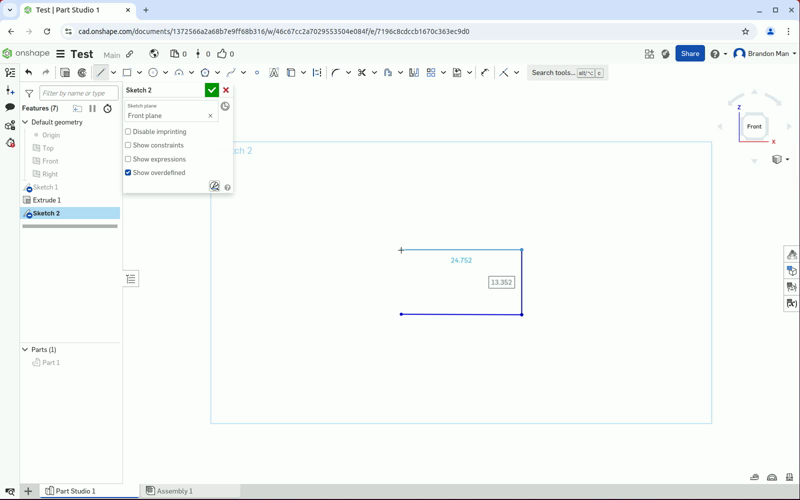
click(401, 249)
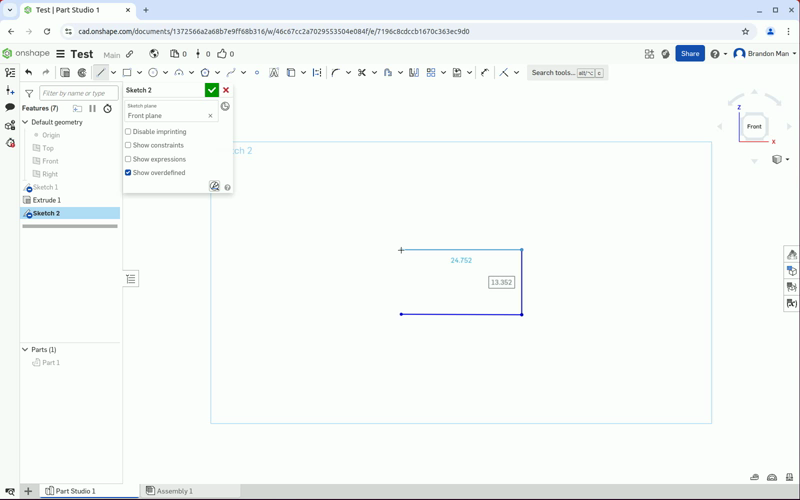
key_up(shift)
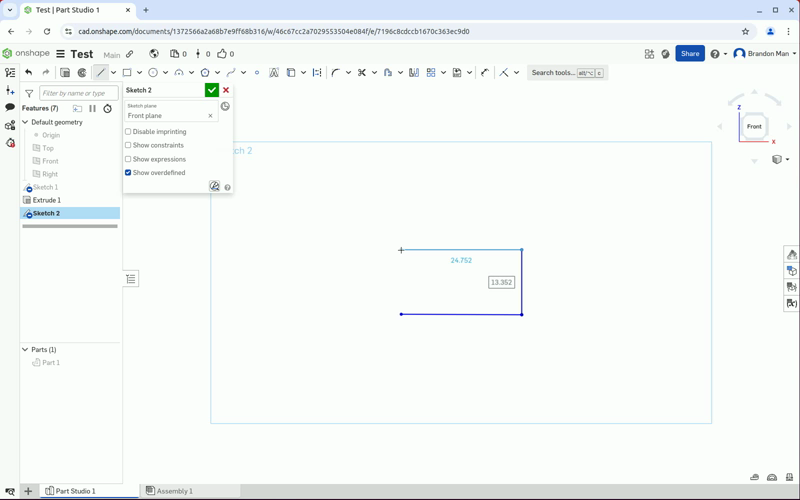
key_down(shift)
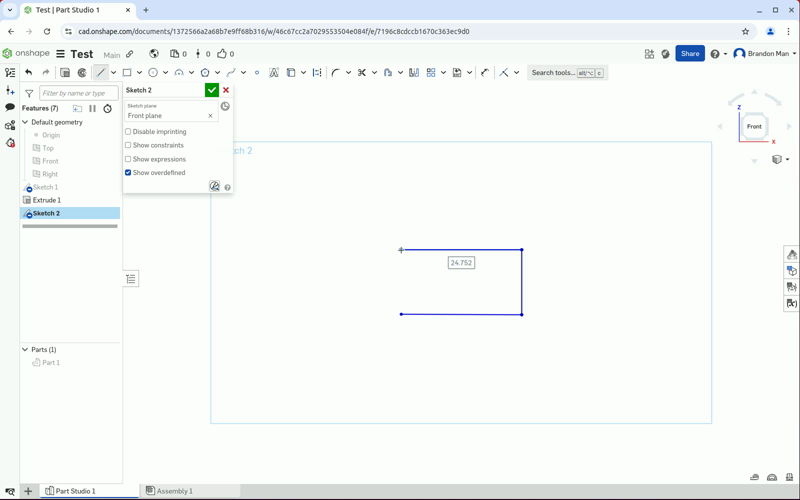
mouse_move(401, 314)
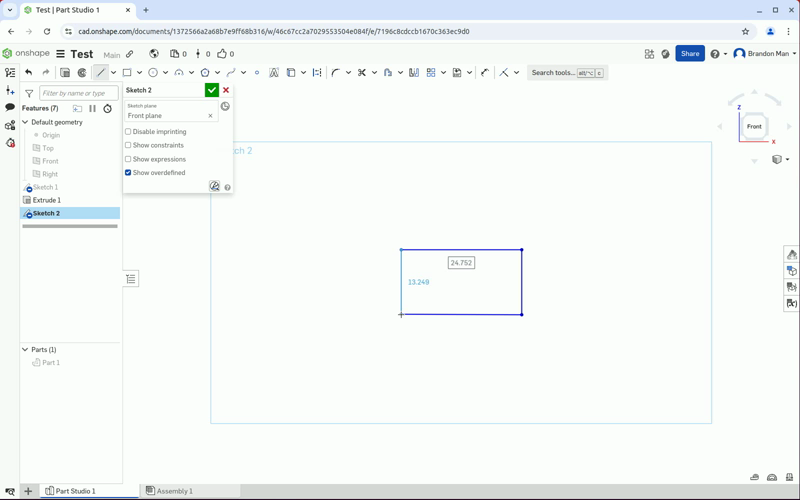
key_up(shift)
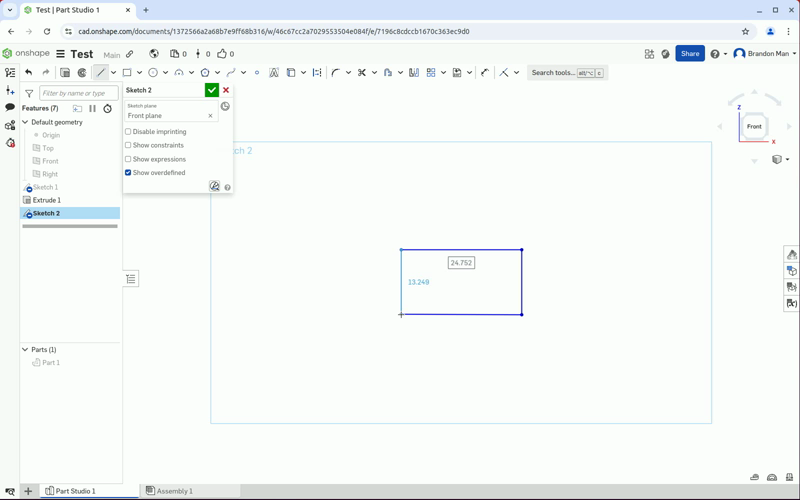
click(401, 314)
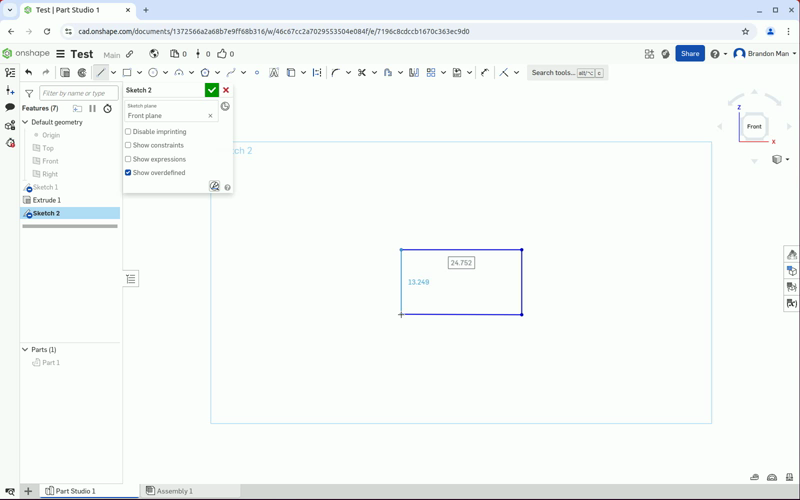
key(esc)
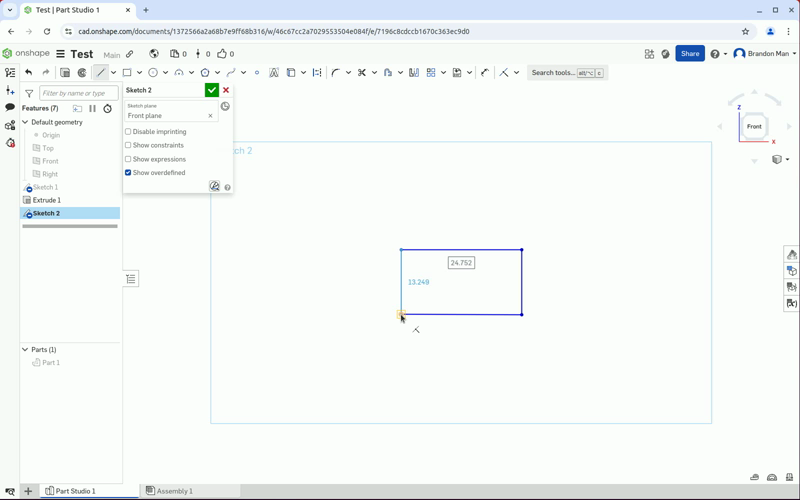
mouse_move(414, 300)
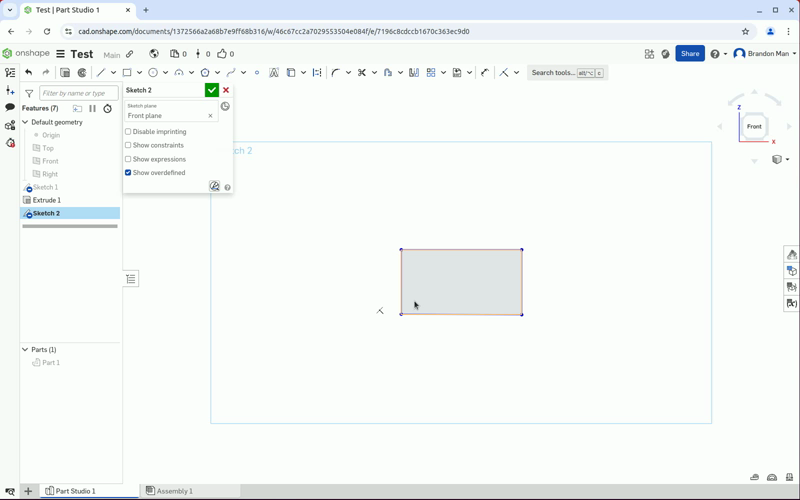
click(414, 300)
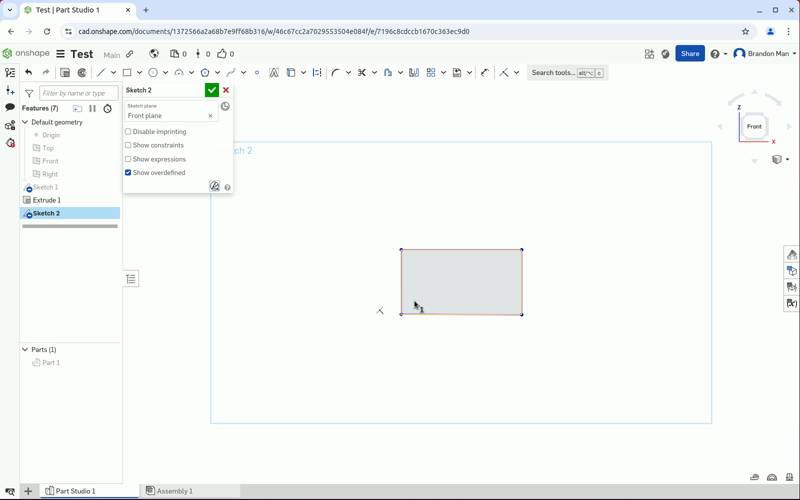
mouse_move(73, 352)
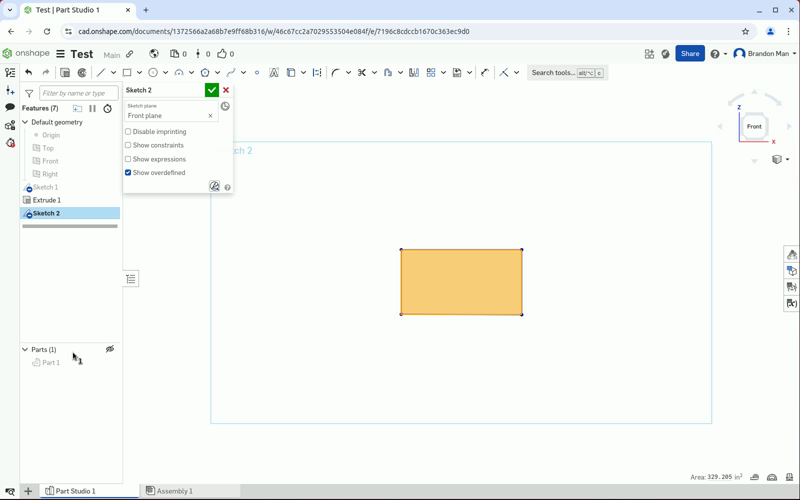
key(shift+y)
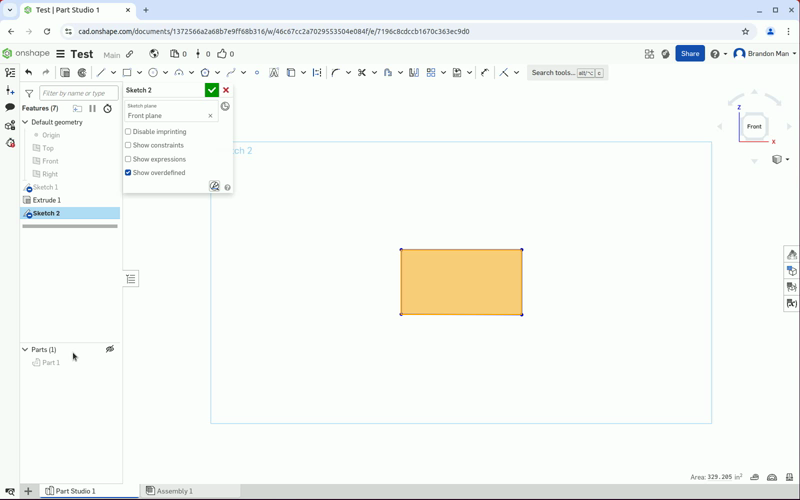
key(shift+e)
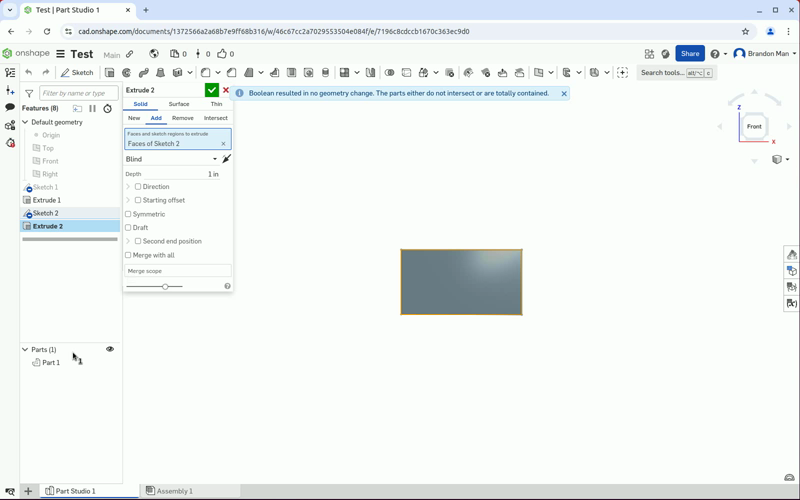
mouse_move(143, 106)
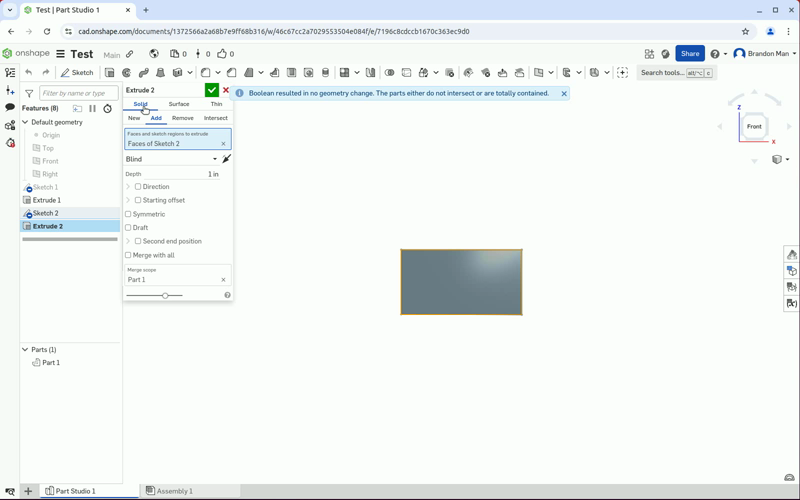
click(143, 106)
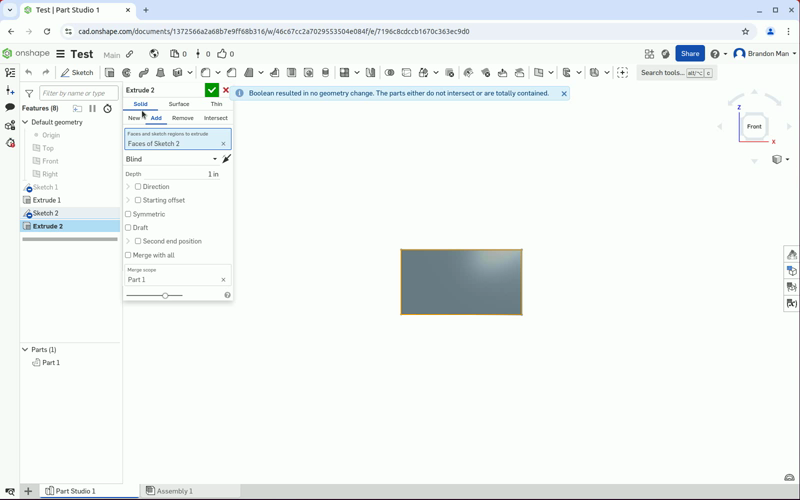
mouse_move(137, 120)
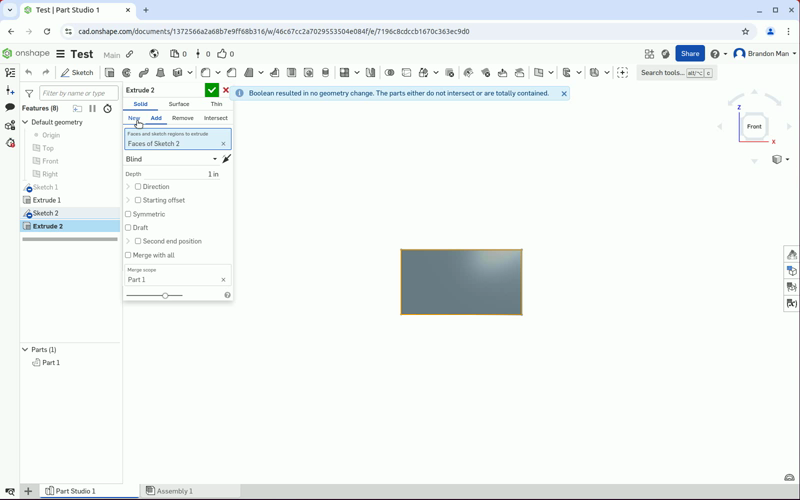
click(137, 120)
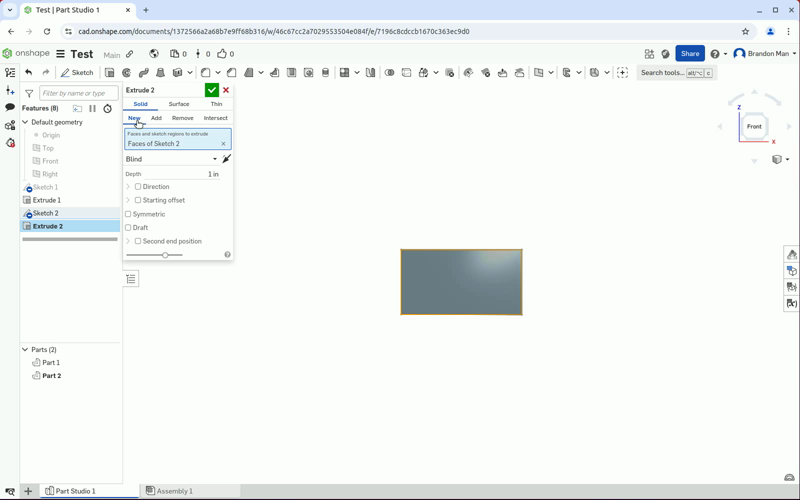
key(tab, 4)
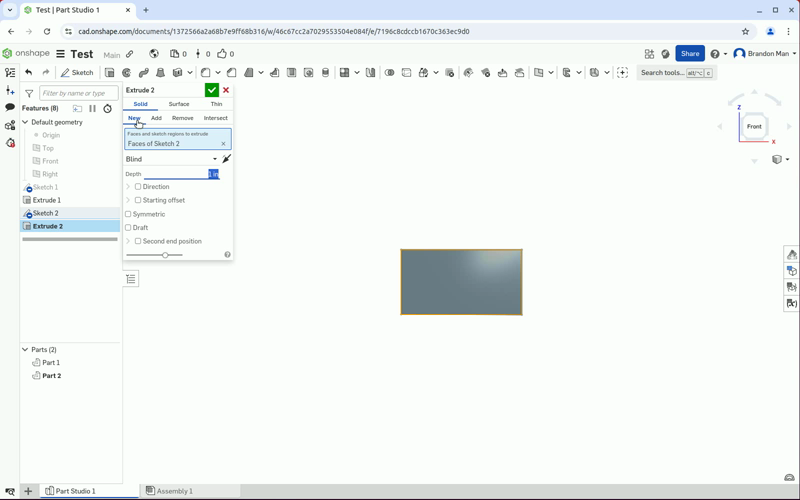
text(23.108)
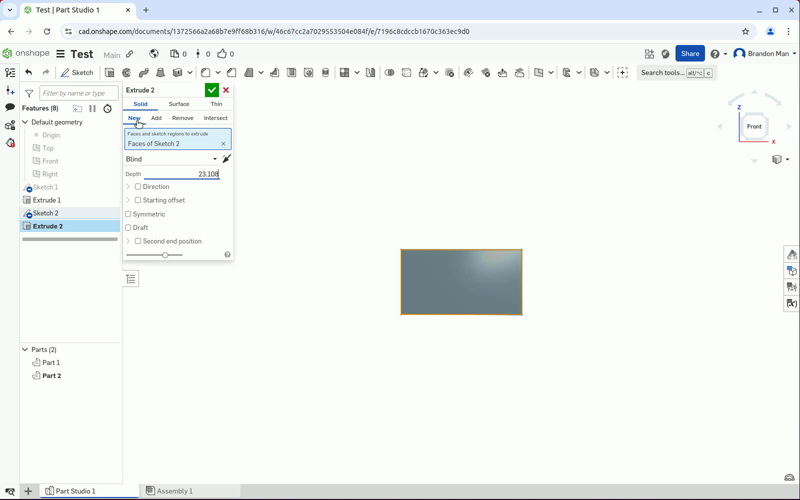
key(enter)
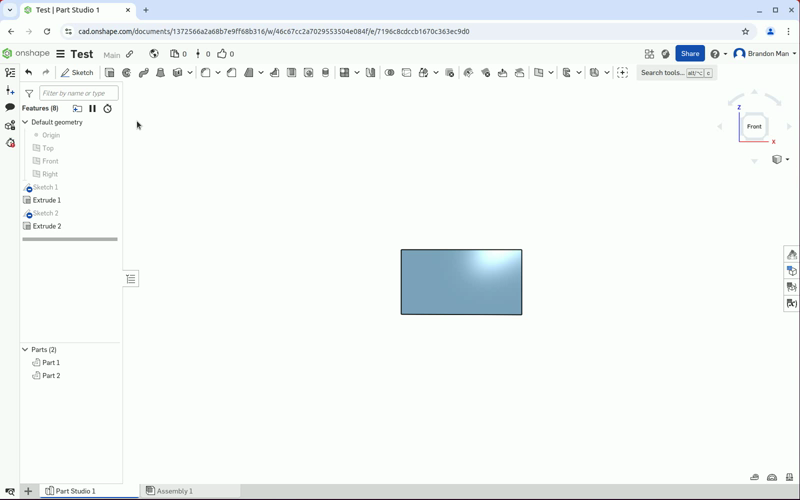
key(shift+h)
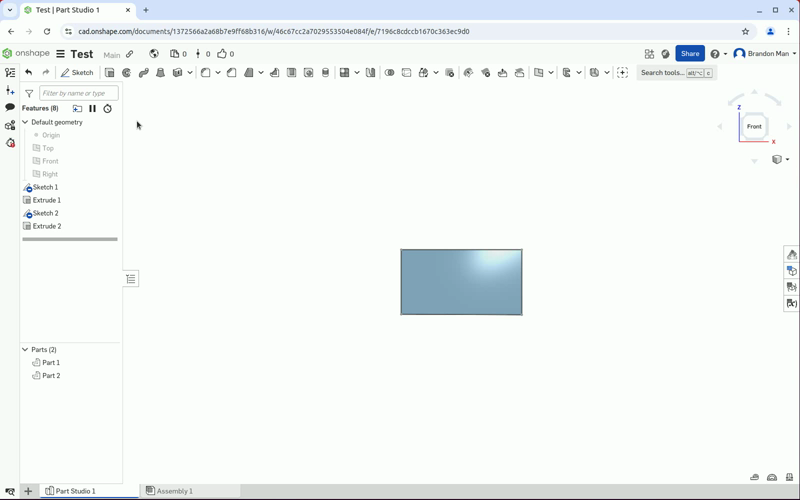
key(shift+h)
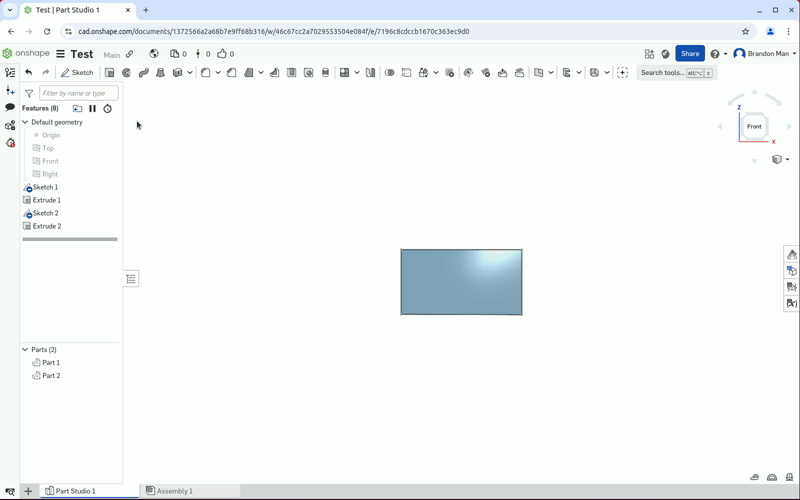
key(shift+7)
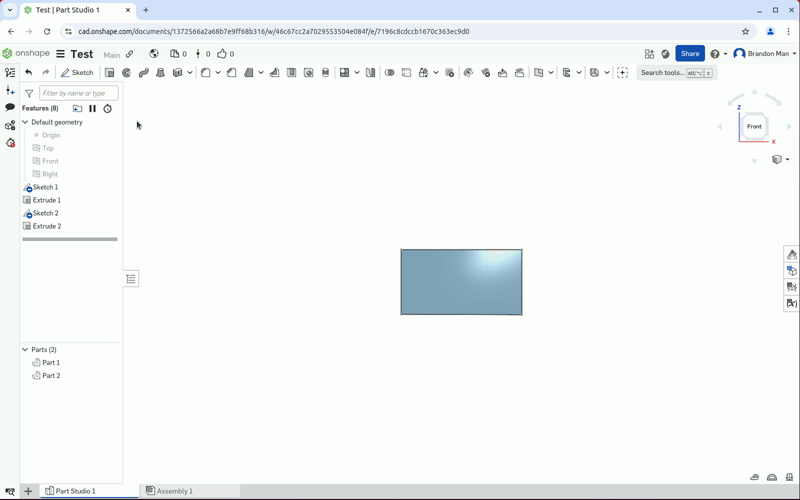
key(left, 2)
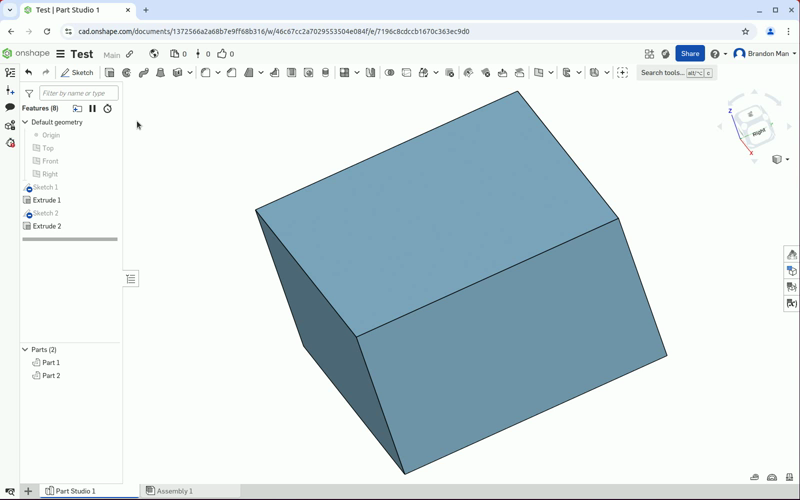
key(down, 2)
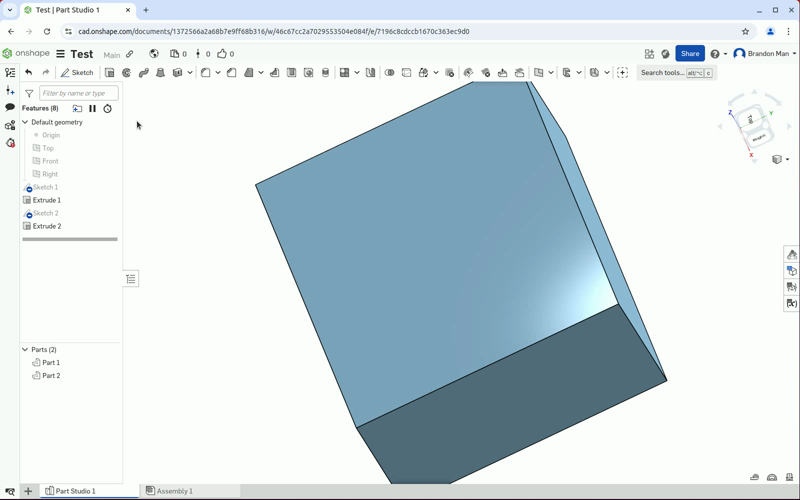
key(up, 2)
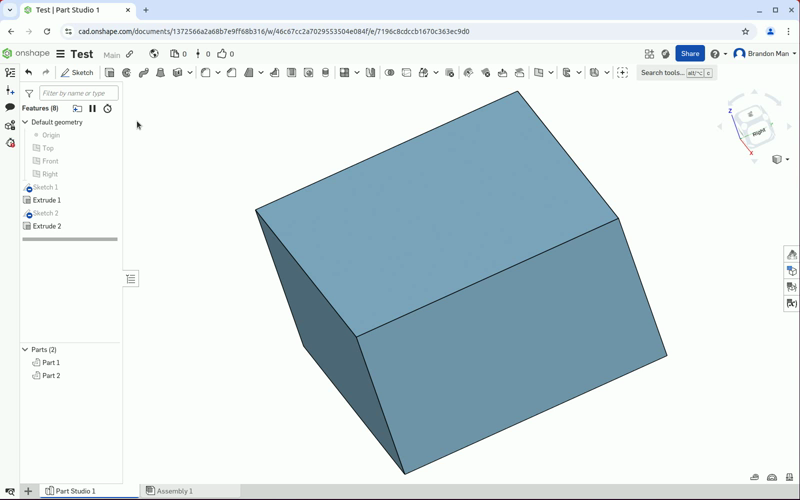
key(right, 2)
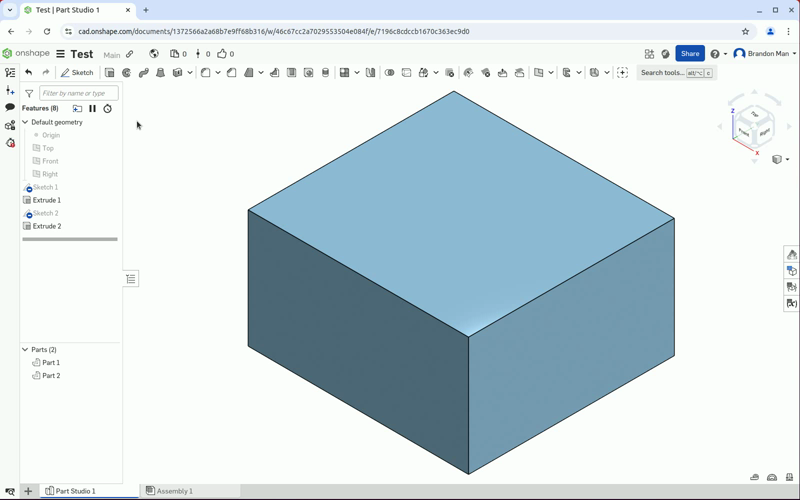
mouse_move(73, 189)
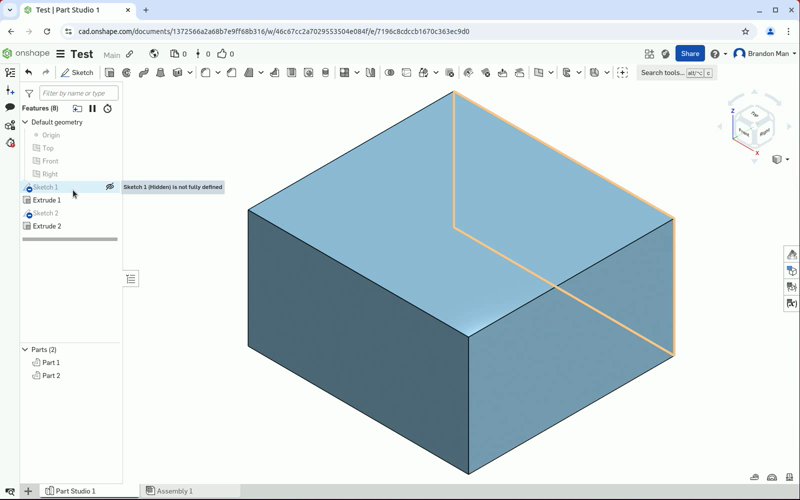
click(73, 189)